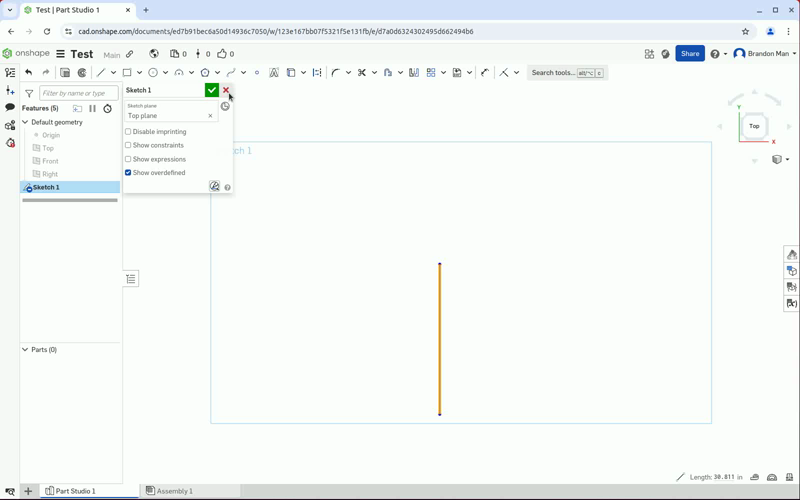
key(shift+h)
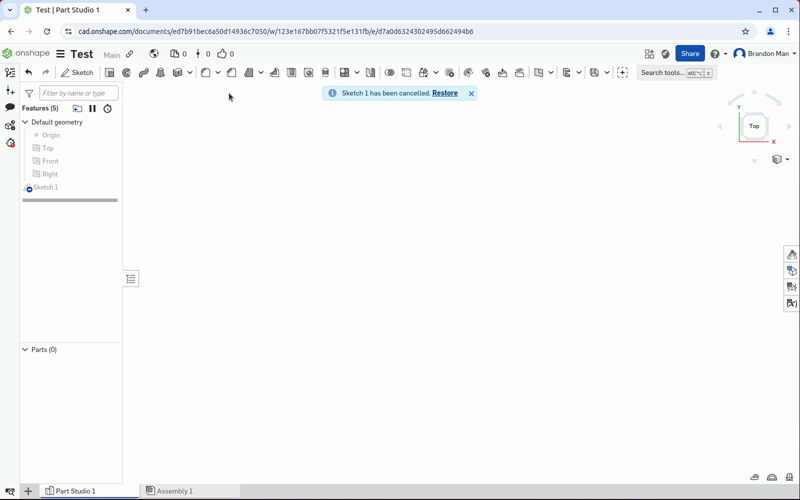
mouse_move(73, 352)
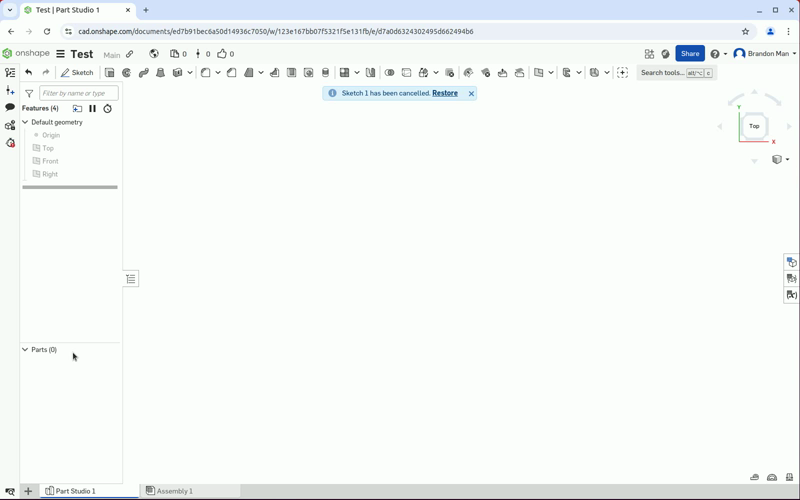
key(y)
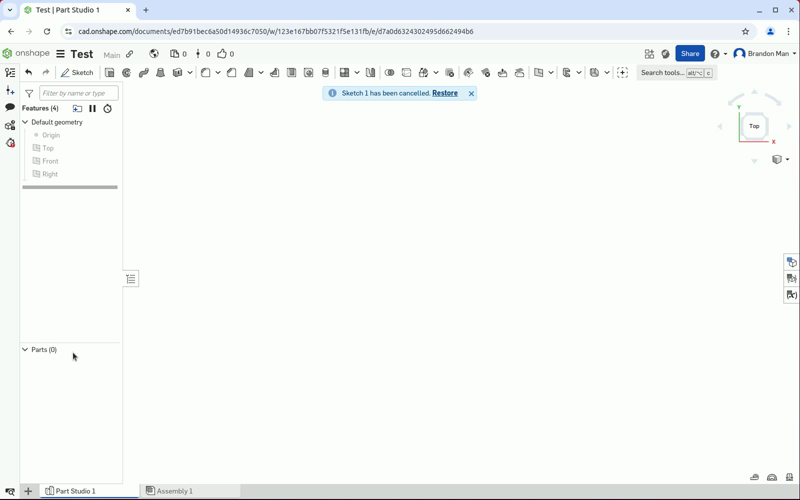
key(shift+p)
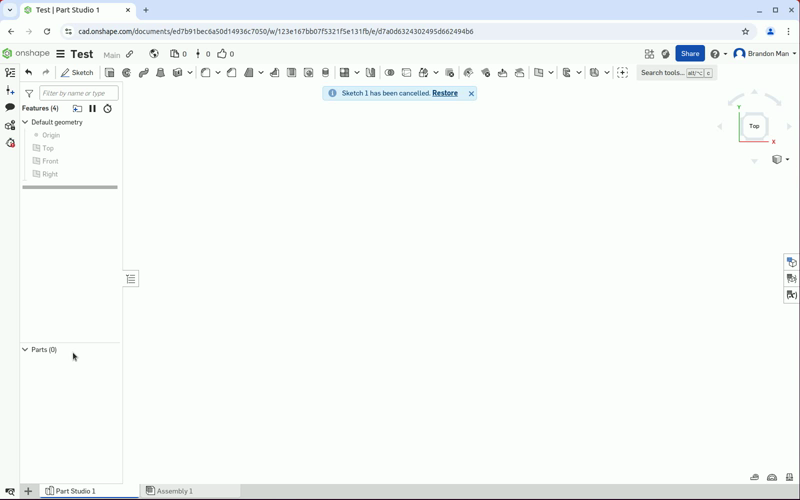
key(space)
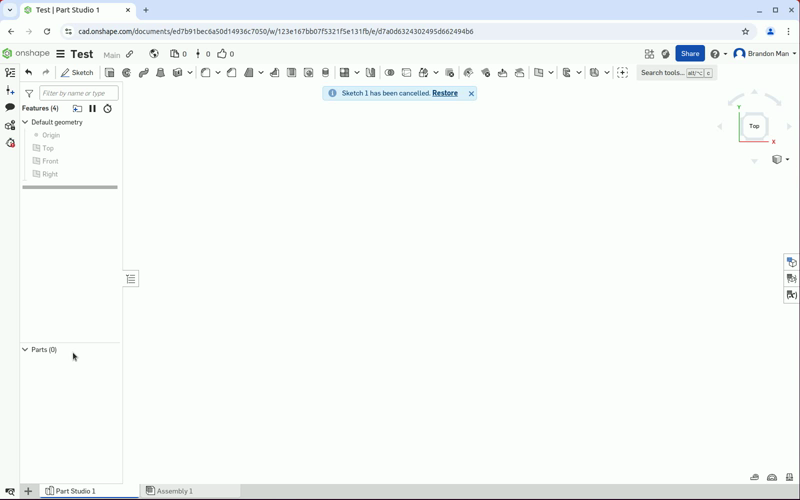
key_down(shift)
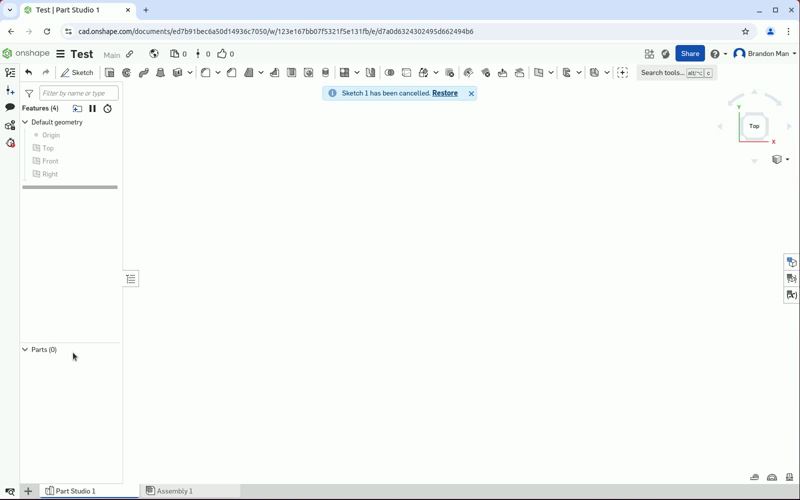
key(up)
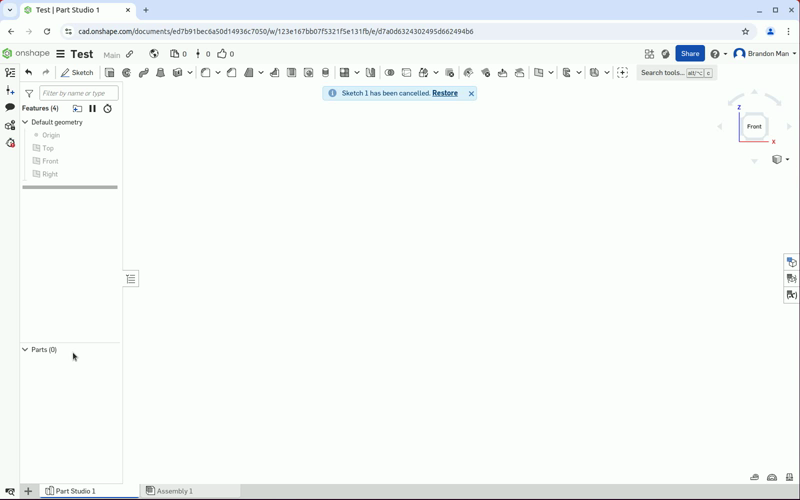
key_up(shift)
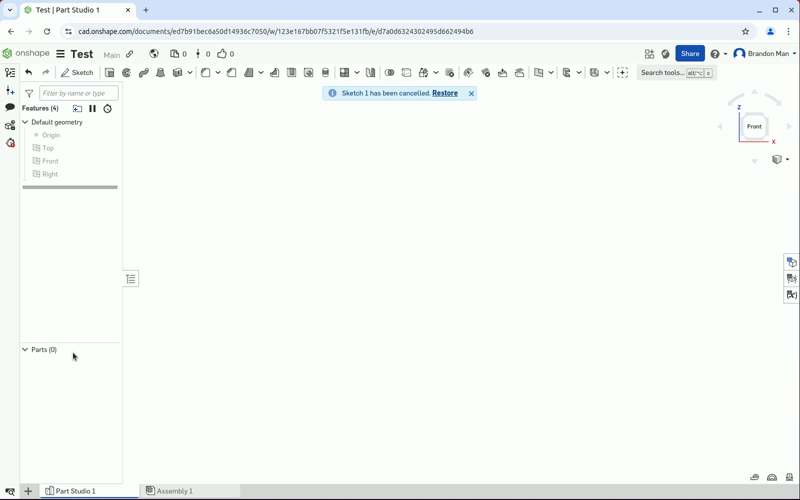
mouse_move(73, 352)
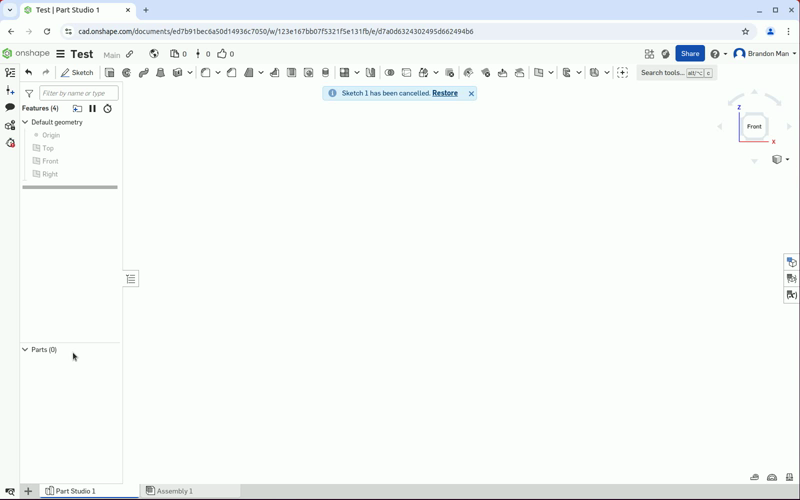
key(shift+y)
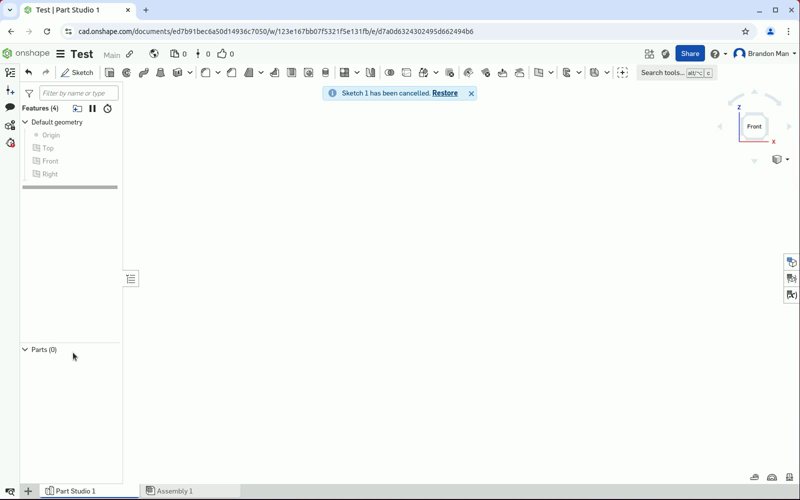
key(shift+s)
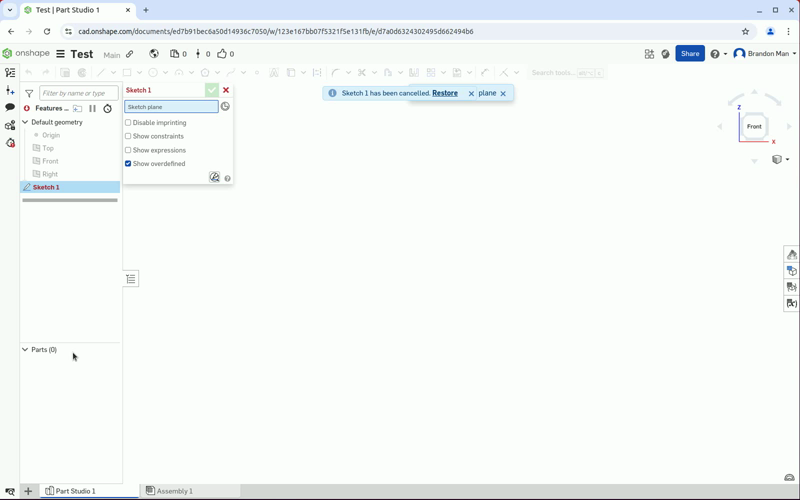
mouse_move(73, 163)
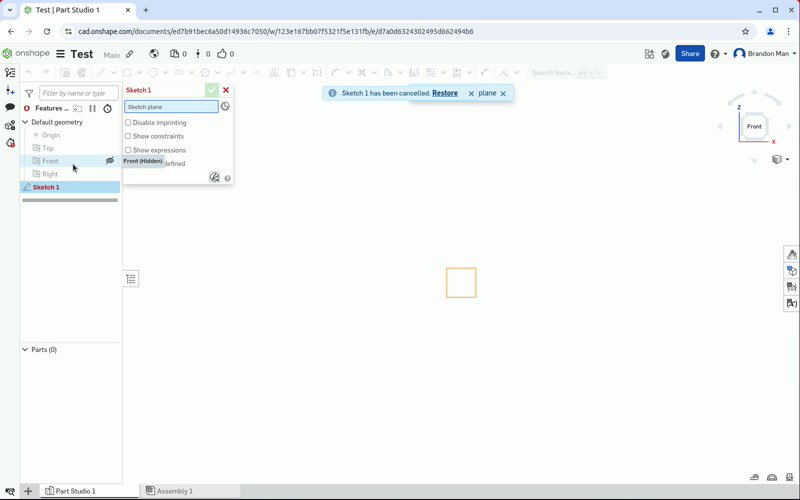
click(73, 163)
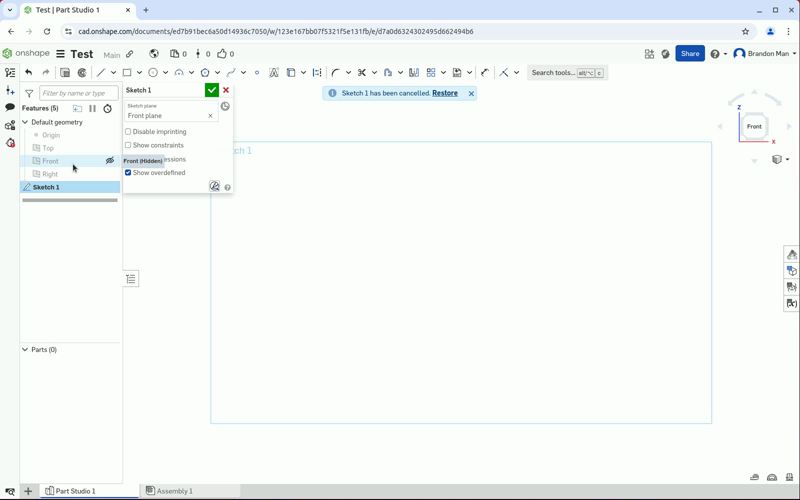
mouse_move(73, 352)
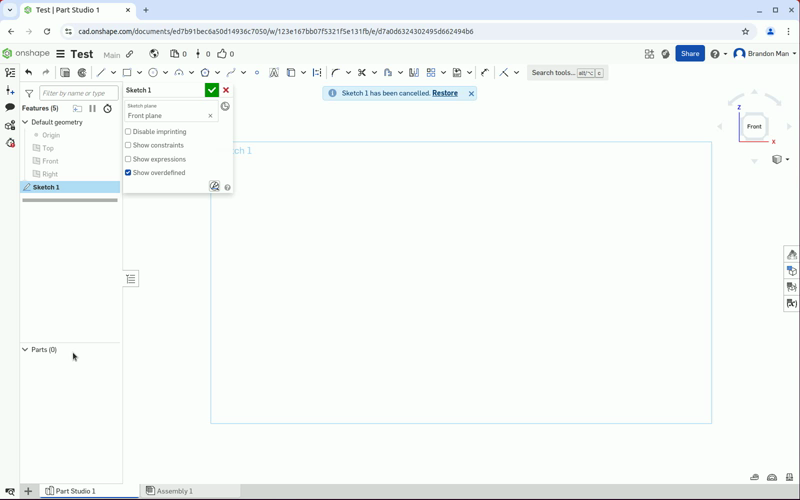
key(y)
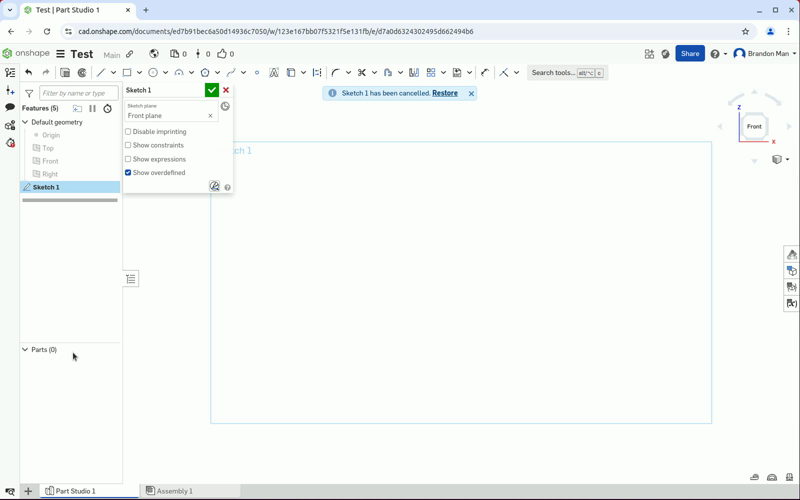
key(l)
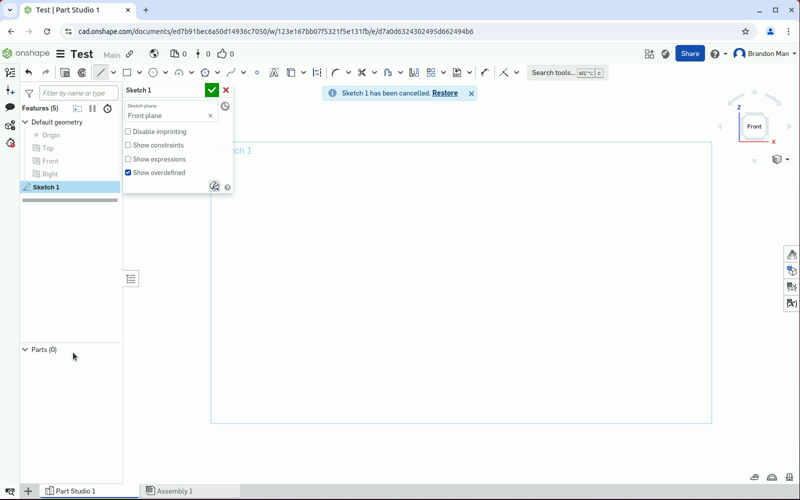
key_down(shift)
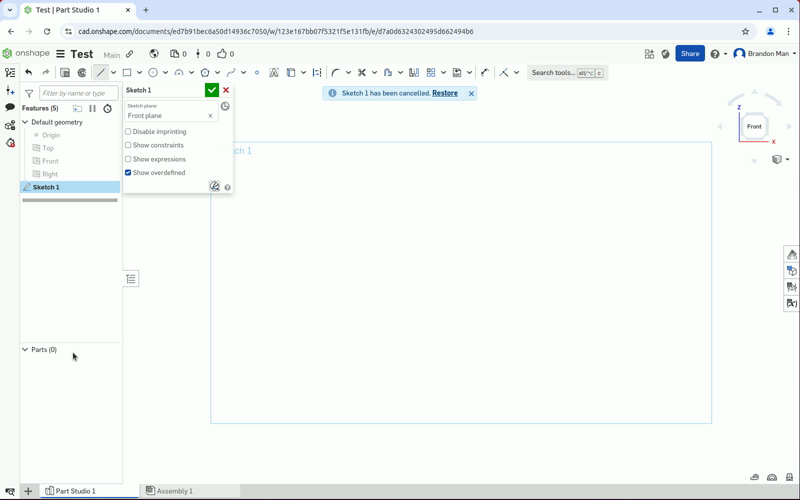
mouse_move(460, 282)
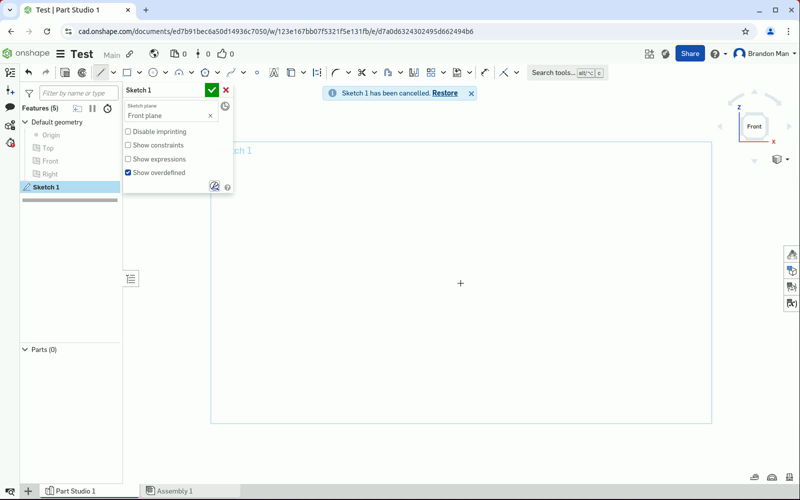
click(460, 282)
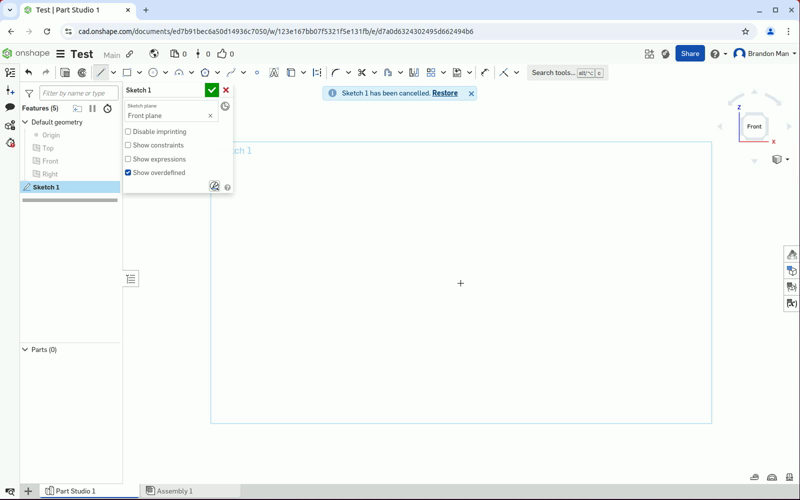
key_up(shift)
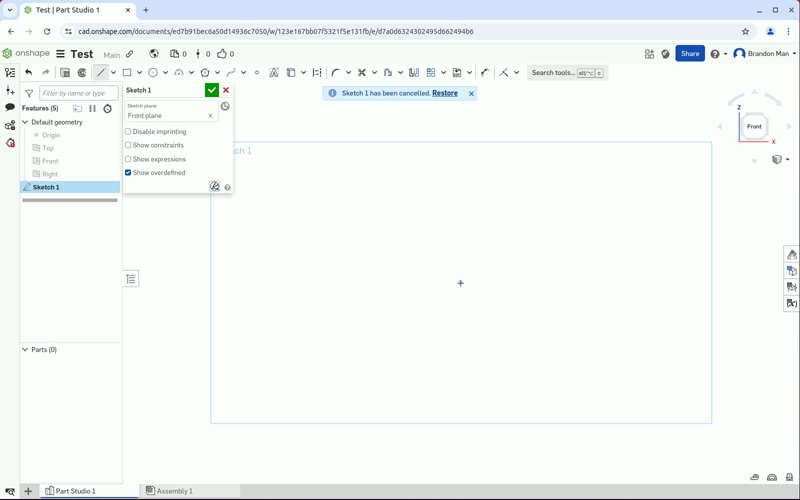
key_down(shift)
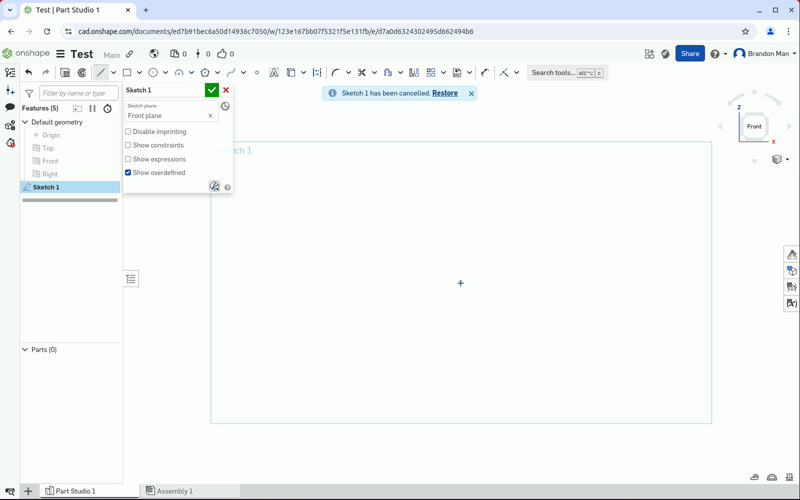
mouse_move(573, 282)
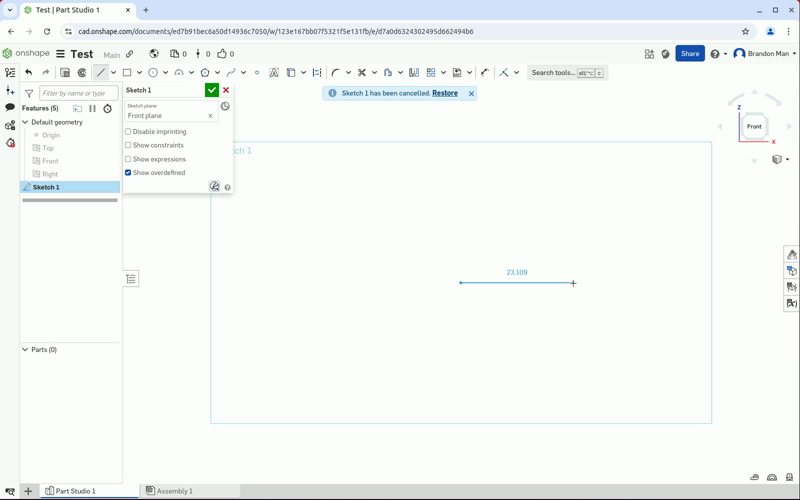
click(573, 282)
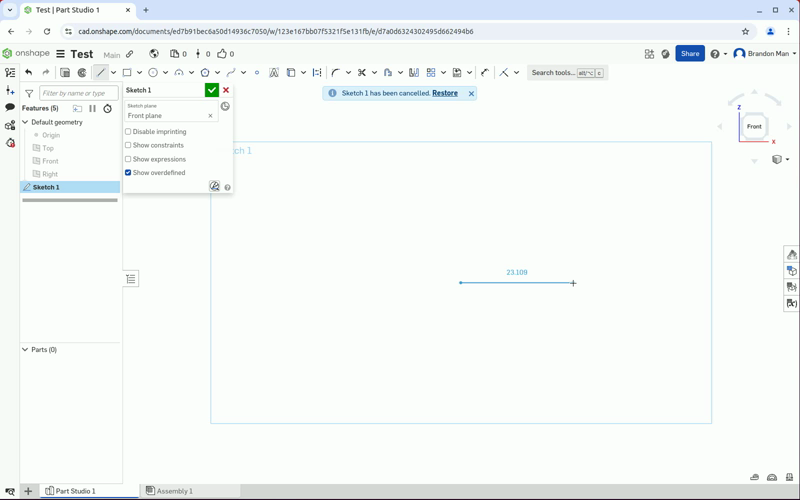
key_up(shift)
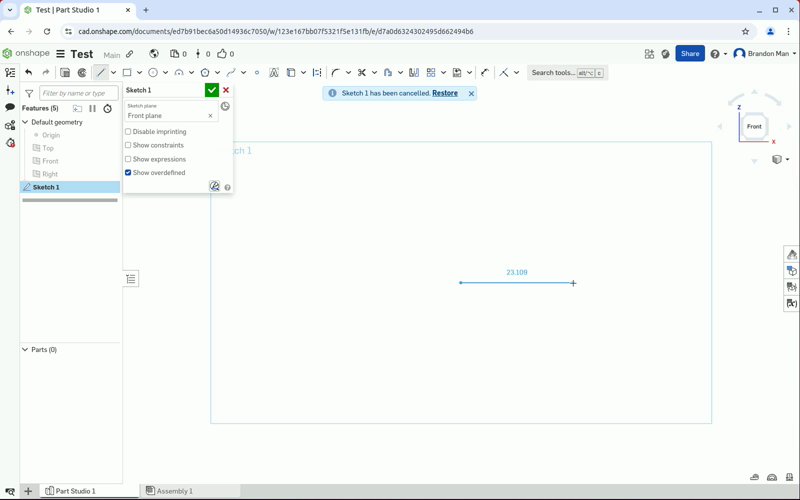
key_down(shift)
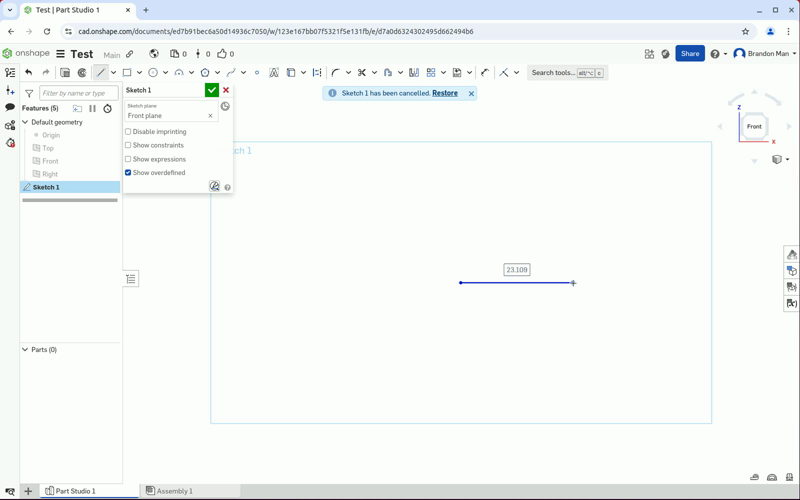
mouse_move(573, 219)
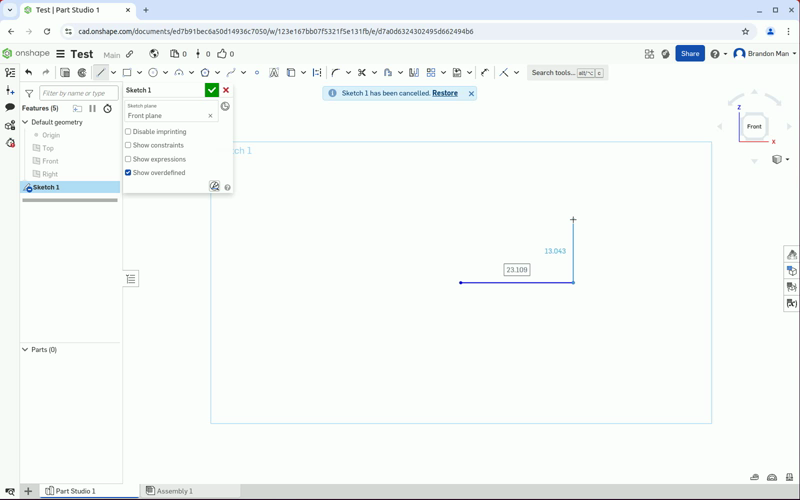
click(573, 219)
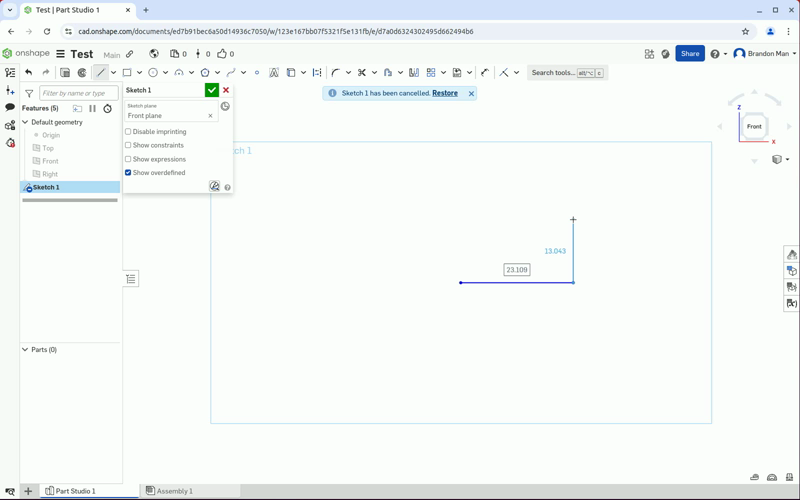
key_up(shift)
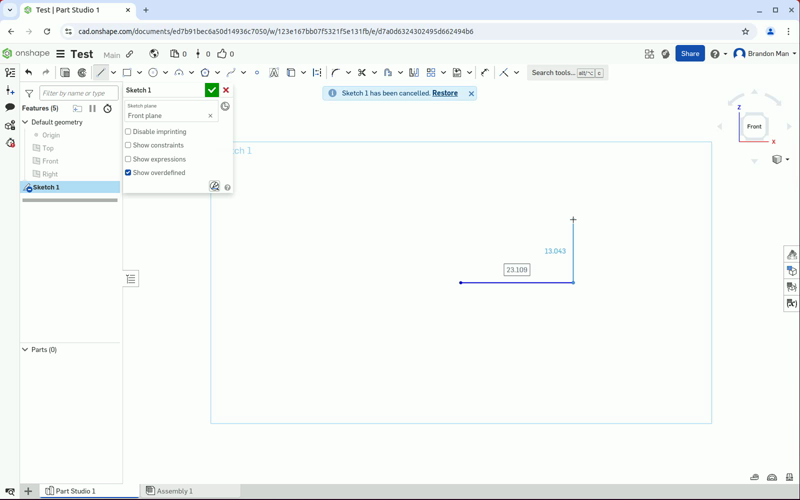
key_down(shift)
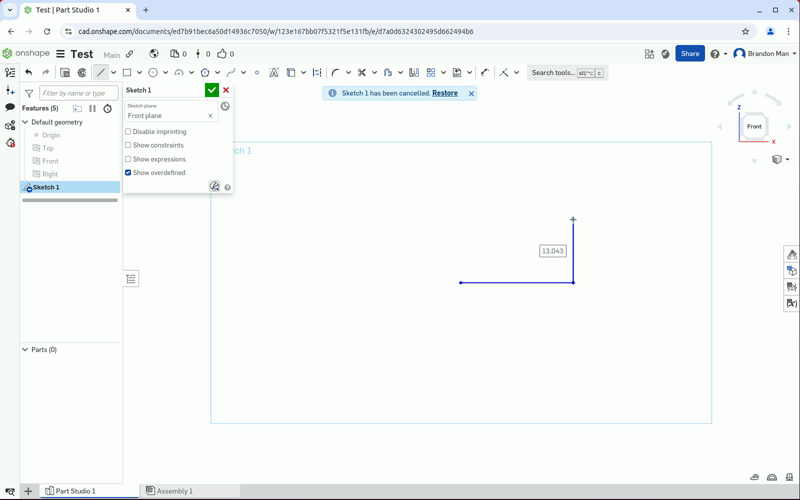
mouse_move(460, 219)
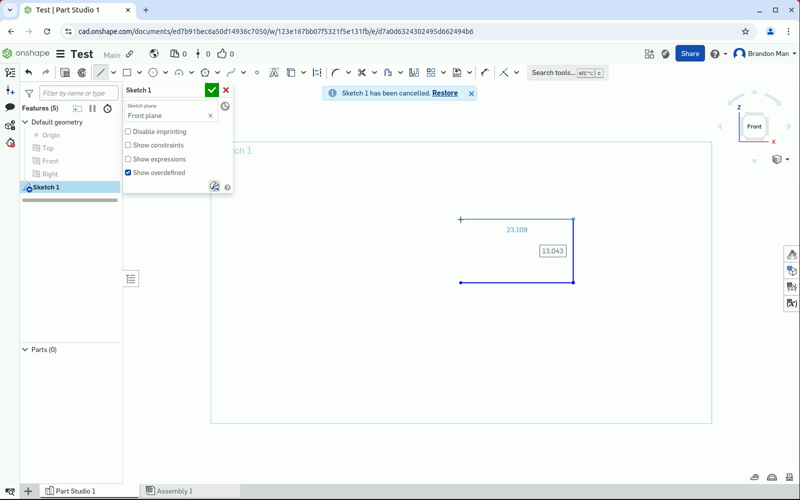
click(460, 219)
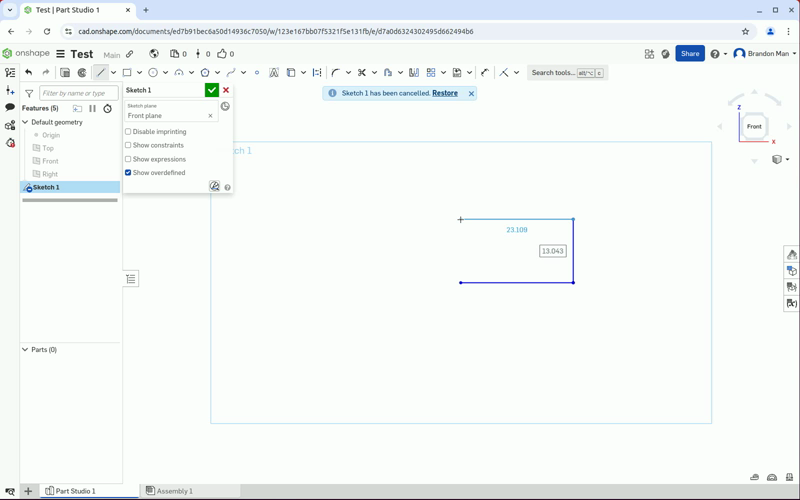
key_up(shift)
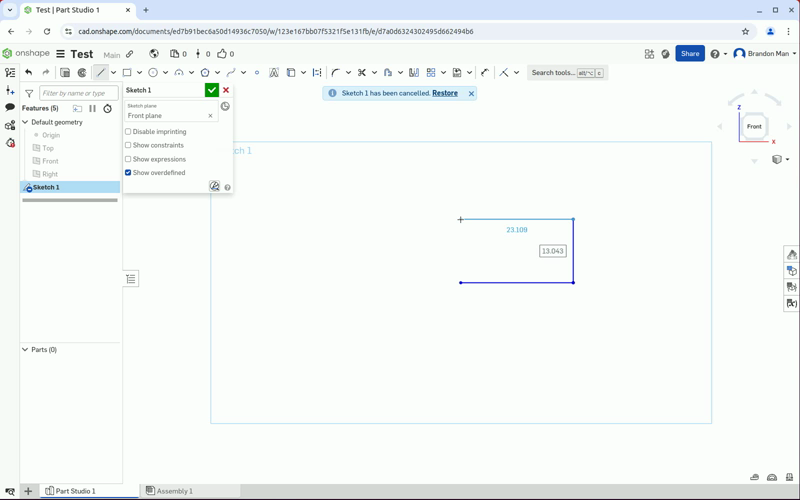
key_down(shift)
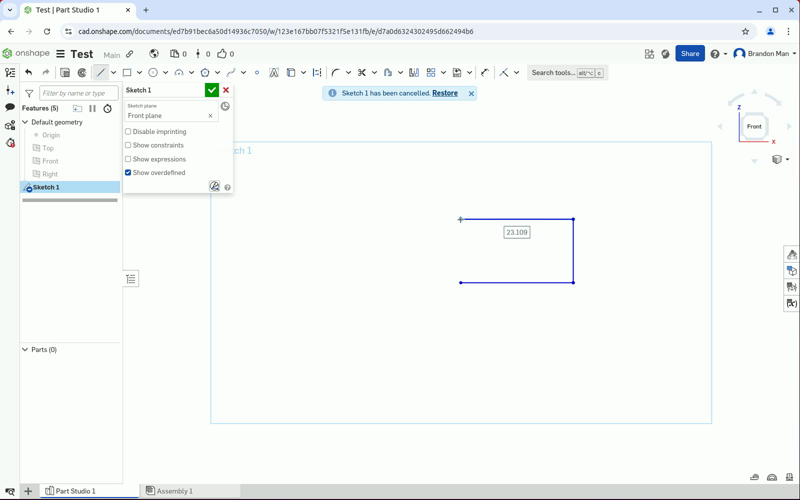
mouse_move(460, 282)
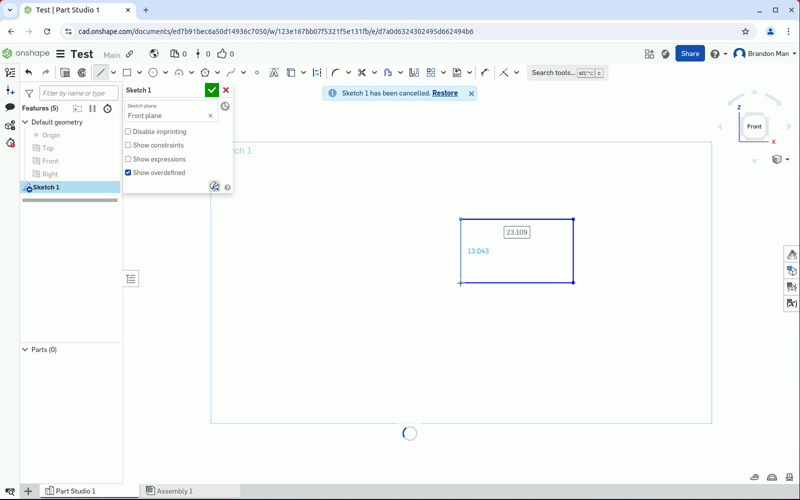
key_up(shift)
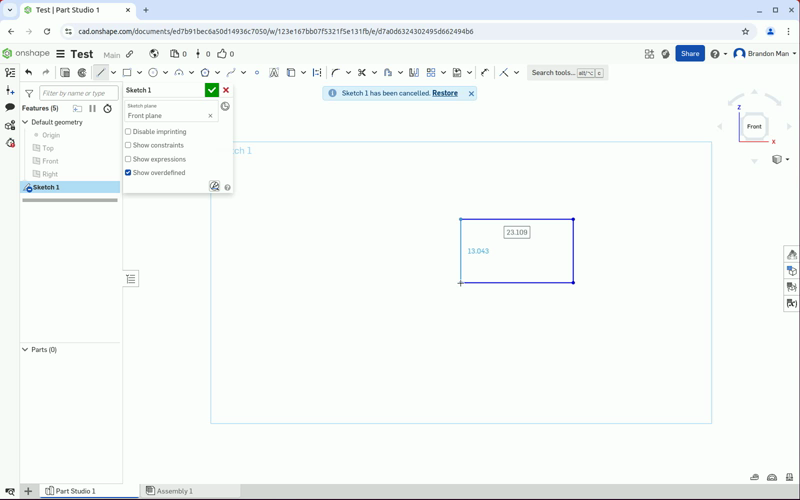
click(460, 282)
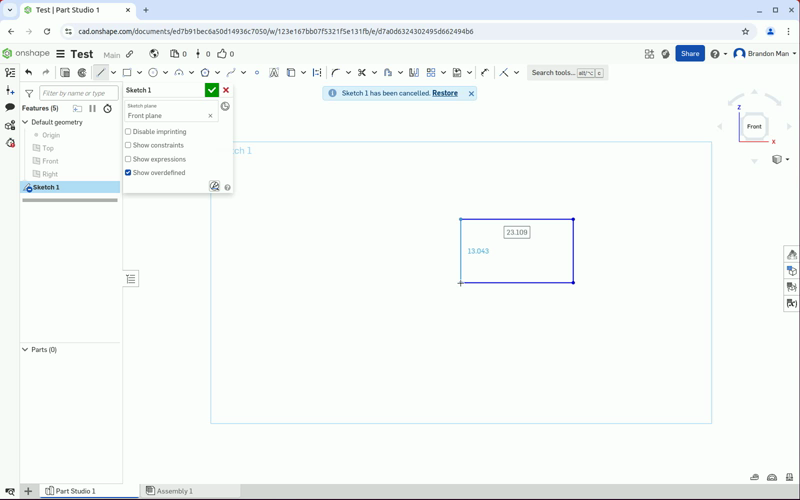
key(esc)
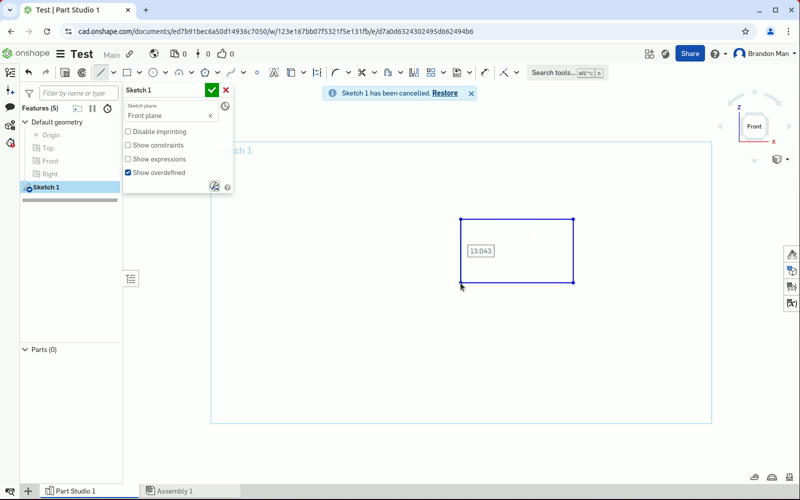
mouse_move(553, 277)
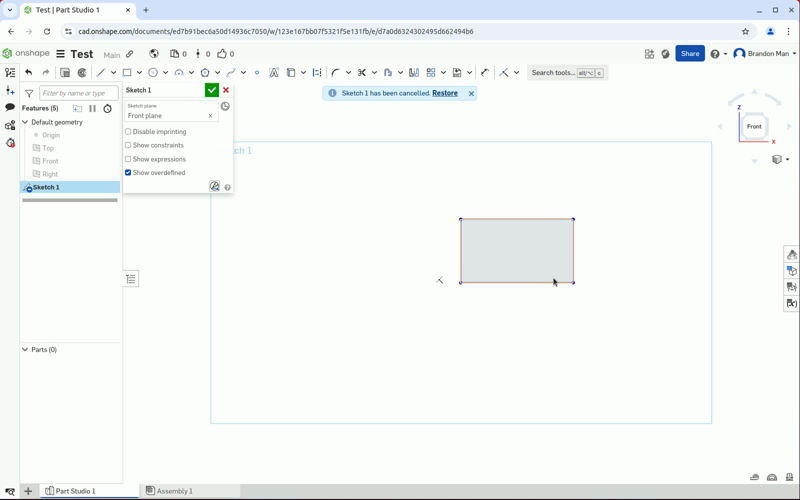
click(553, 277)
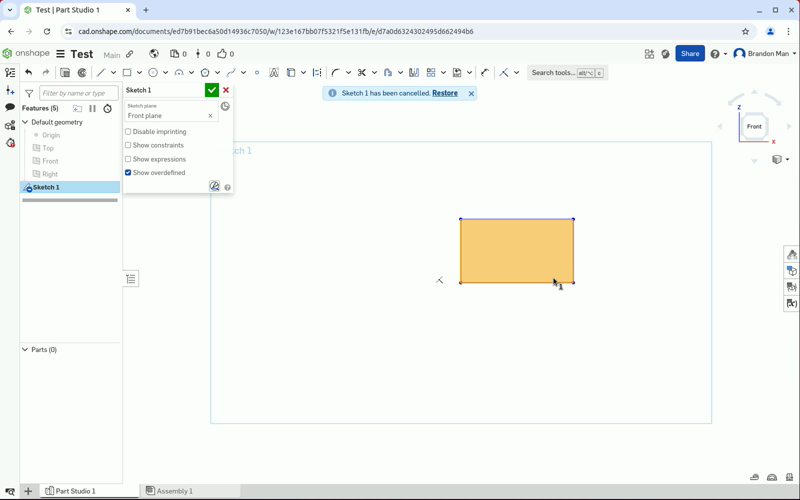
mouse_move(73, 352)
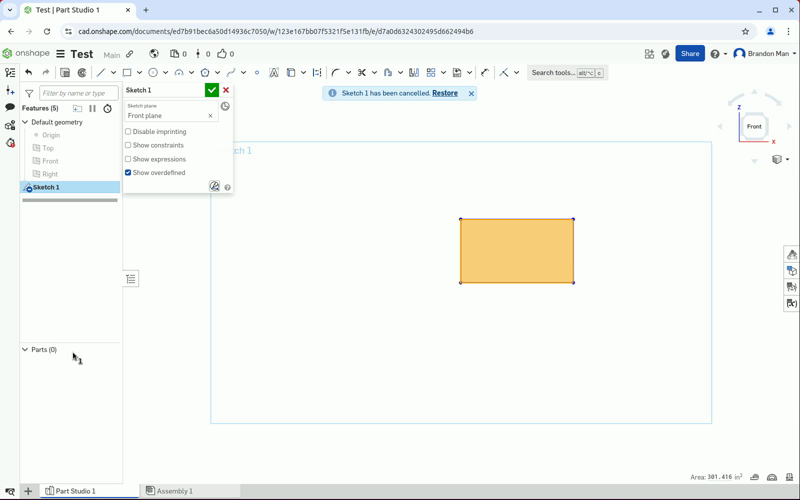
key(shift+y)
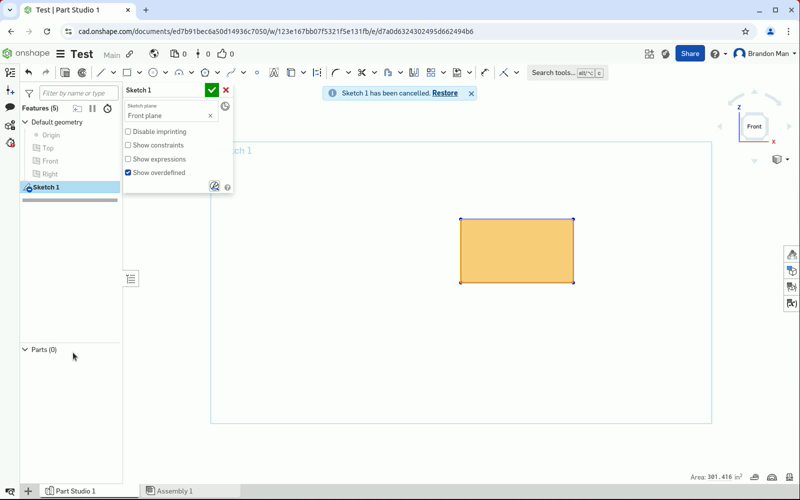
key(shift+e)
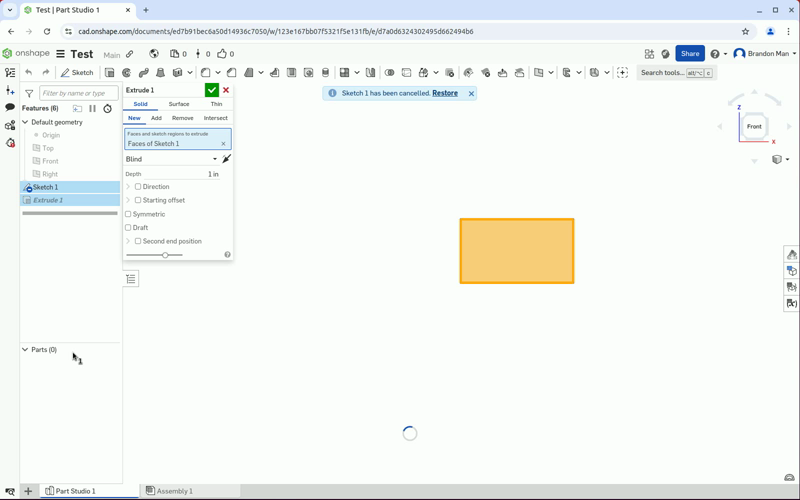
mouse_move(143, 106)
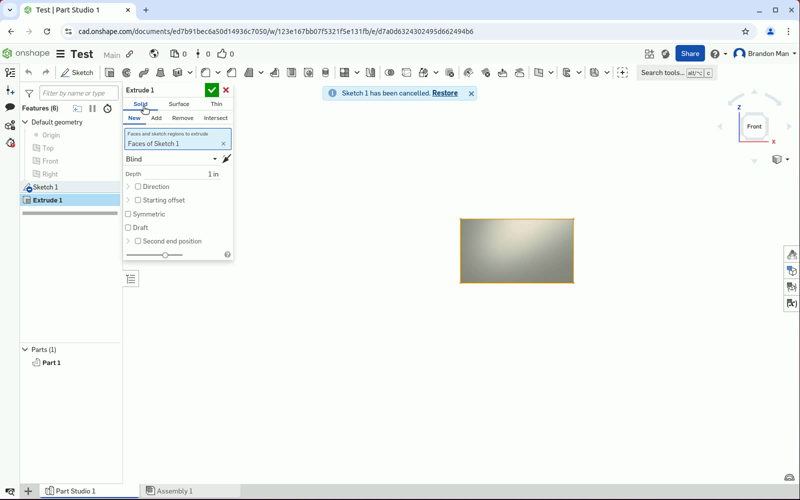
click(143, 106)
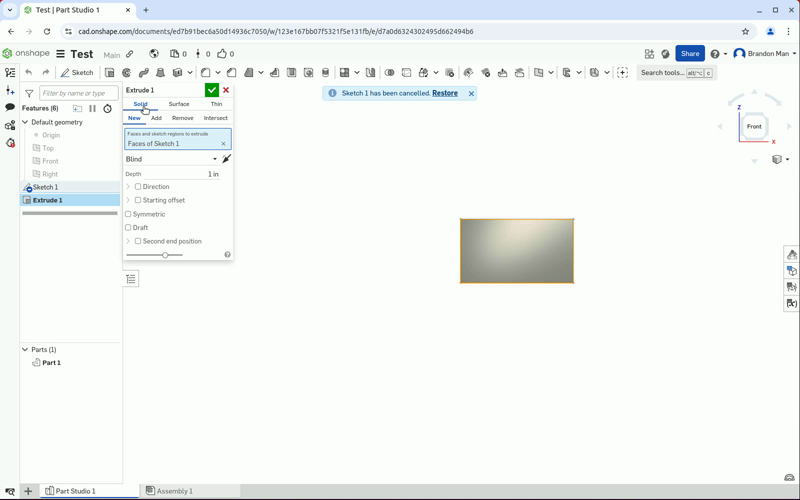
mouse_move(137, 120)
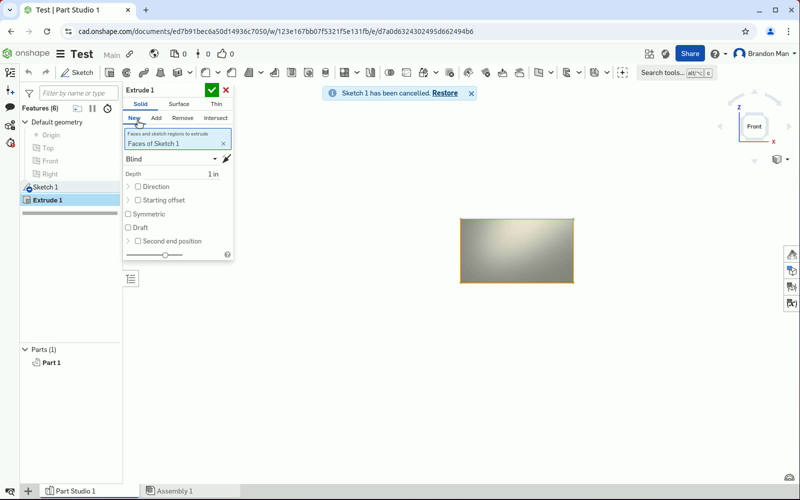
click(137, 120)
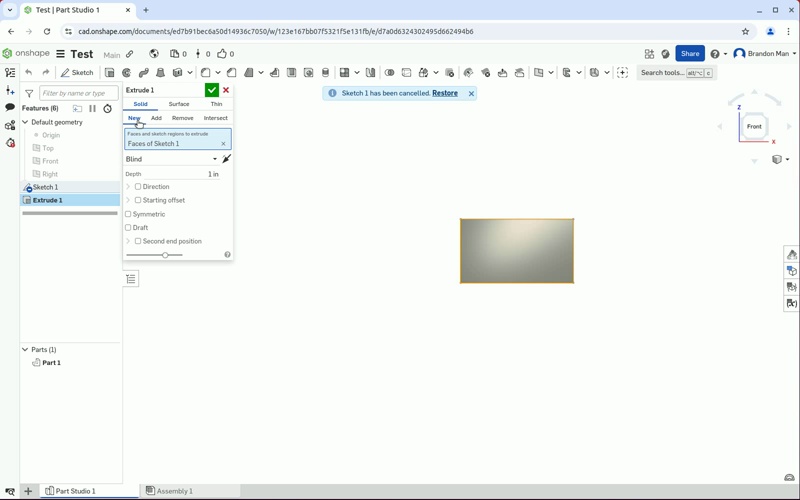
key(tab, 4)
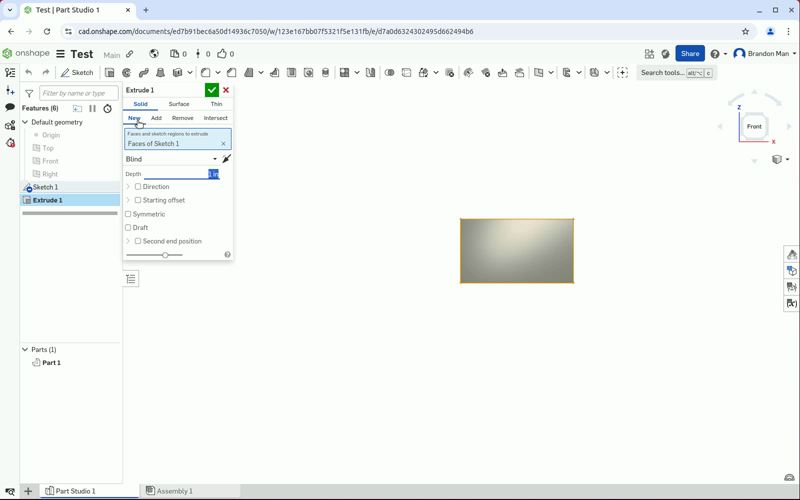
text(8.184)
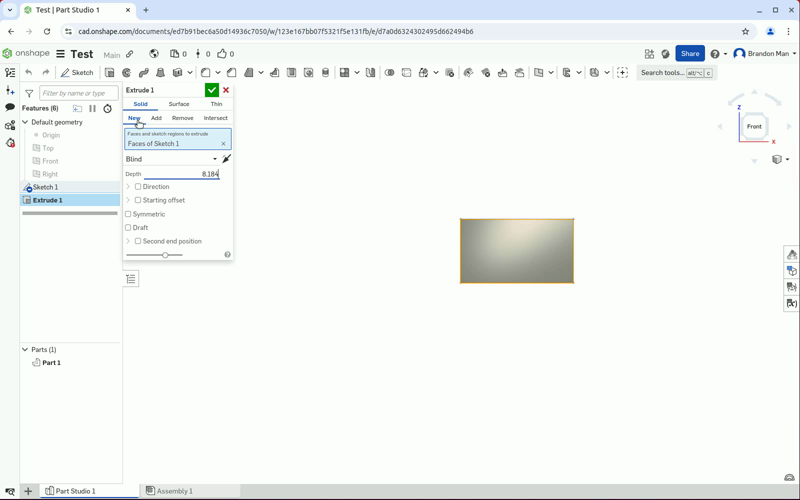
key(enter)
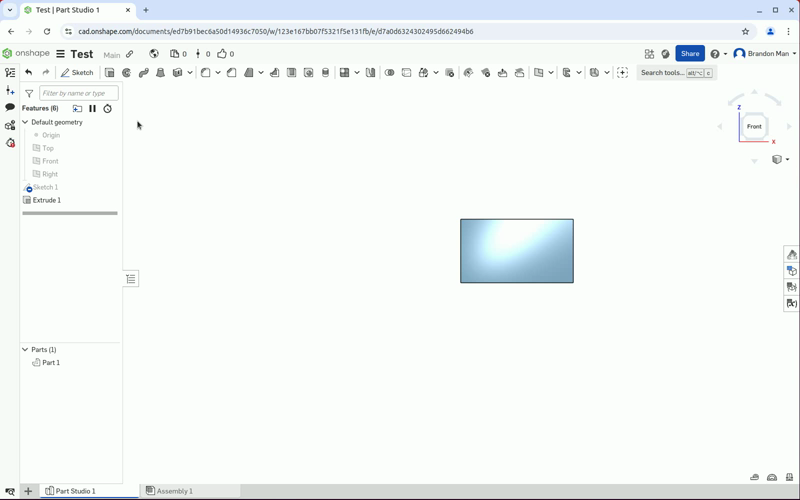
key(shift+h)
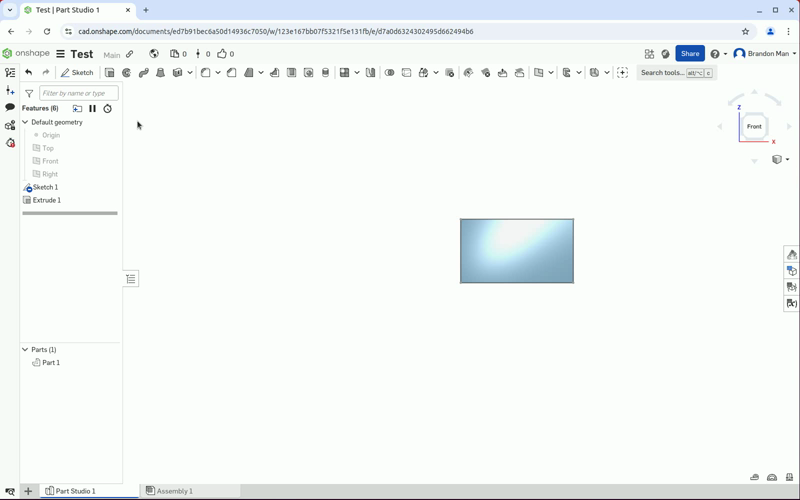
key(shift+h)
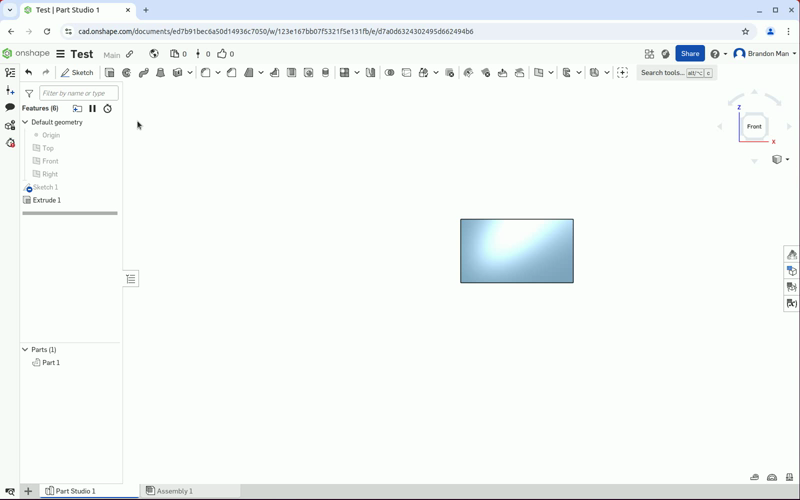
mouse_move(73, 189)
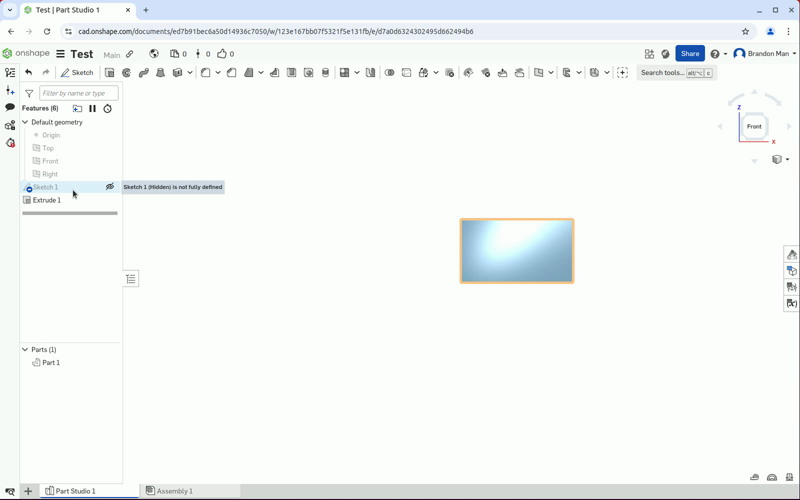
click(73, 189)
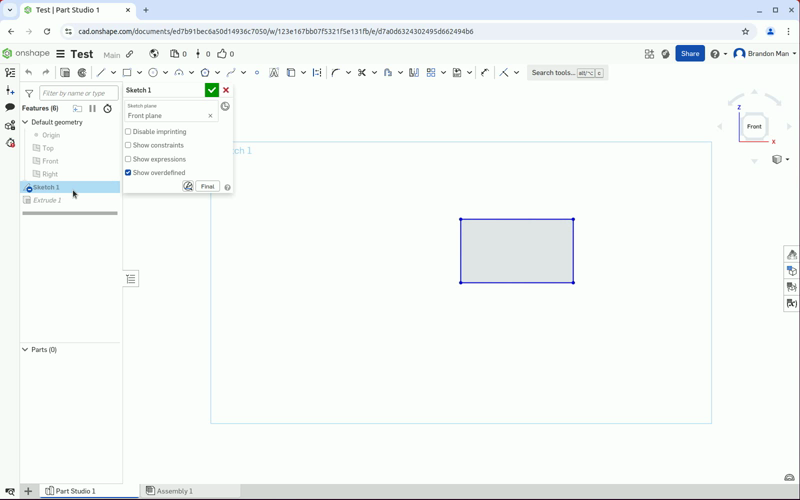
mouse_move(229, 92)
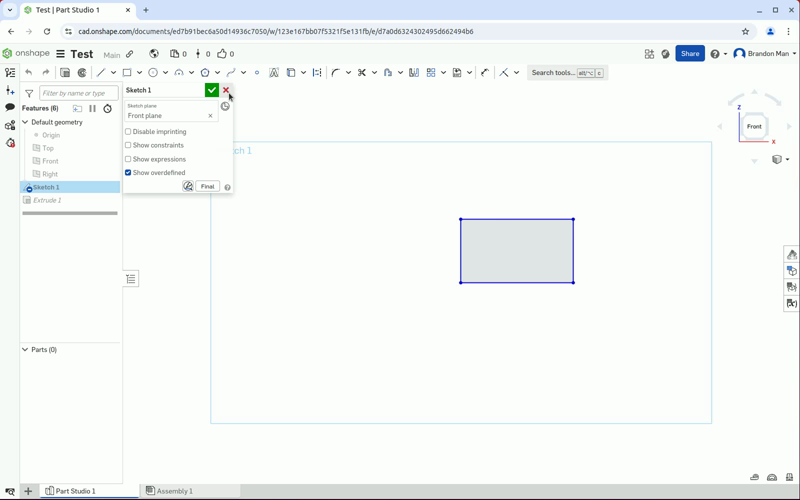
click(229, 92)
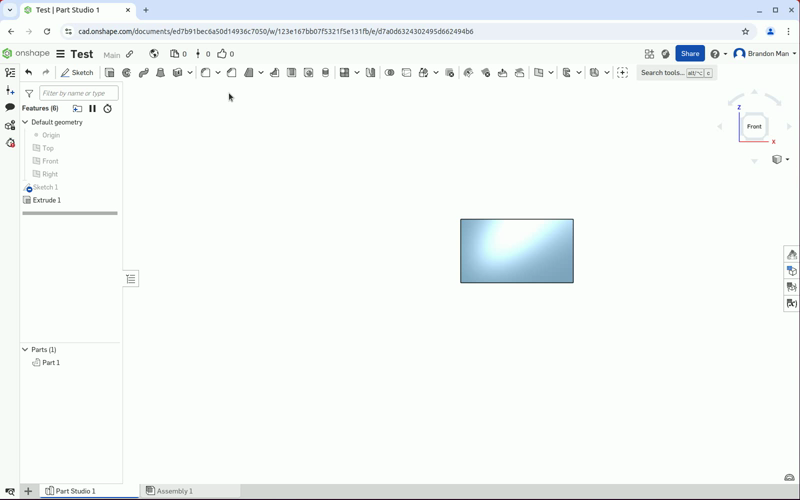
mouse_move(541, 75)
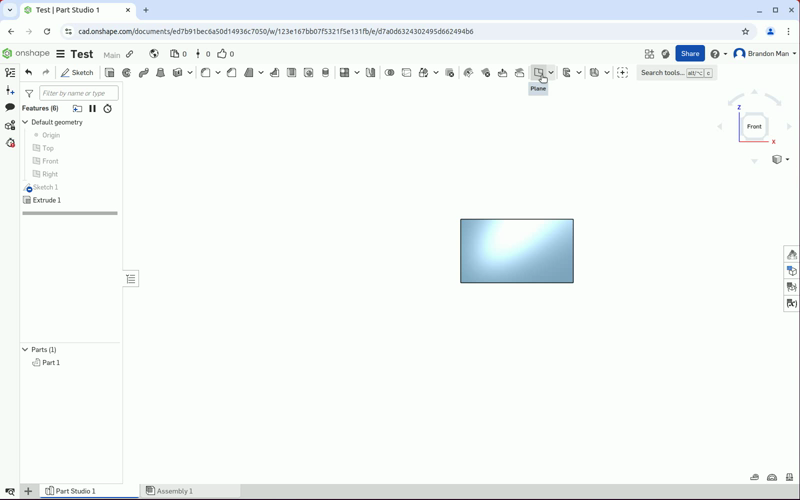
click(541, 75)
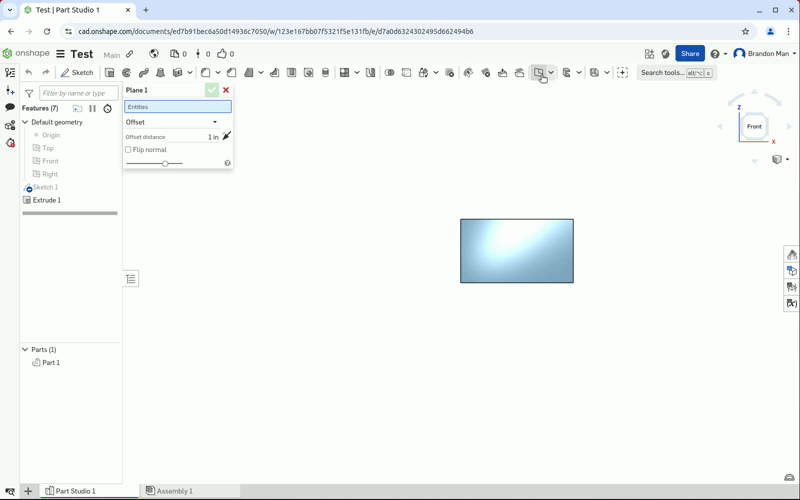
mouse_move(73, 163)
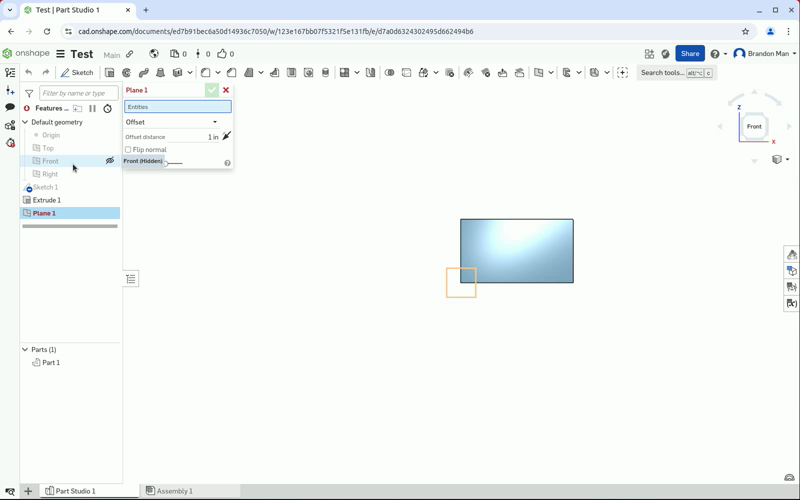
click(73, 163)
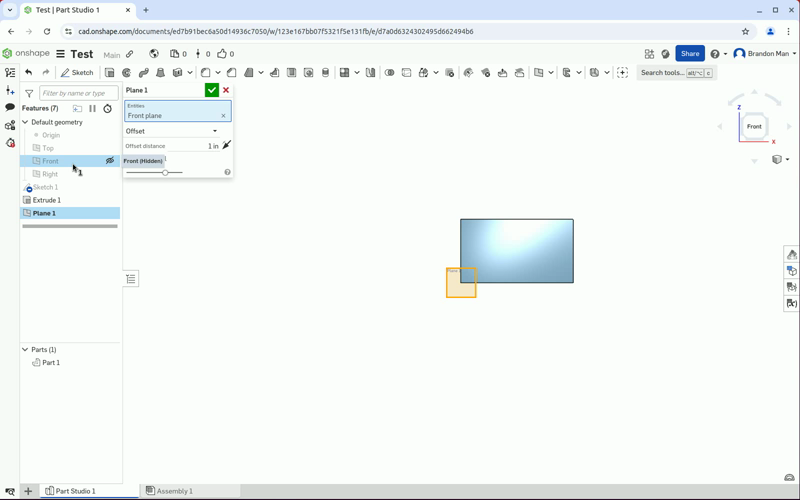
key(tab, 2)
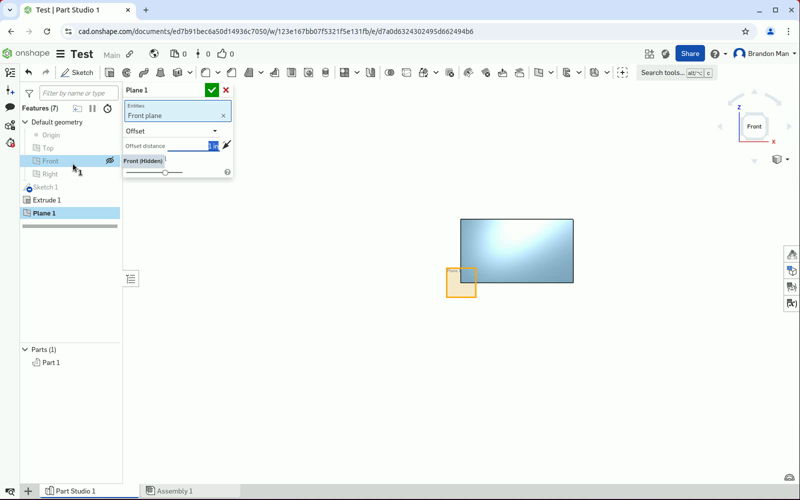
text(8.196)
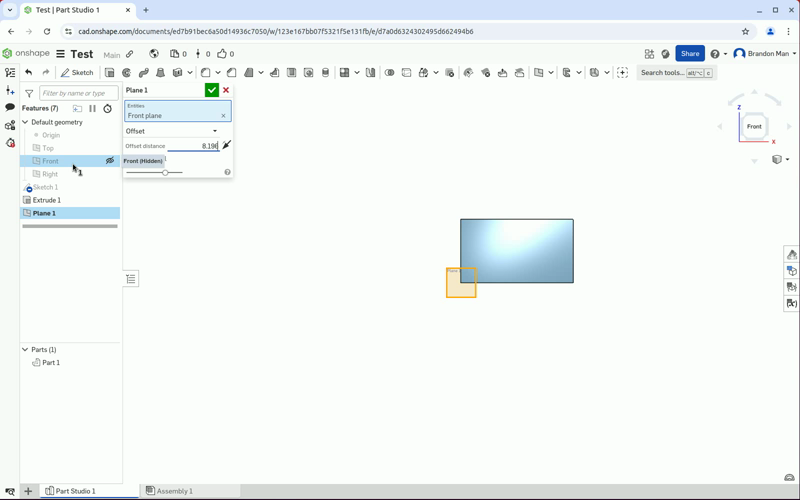
key(enter, 2)
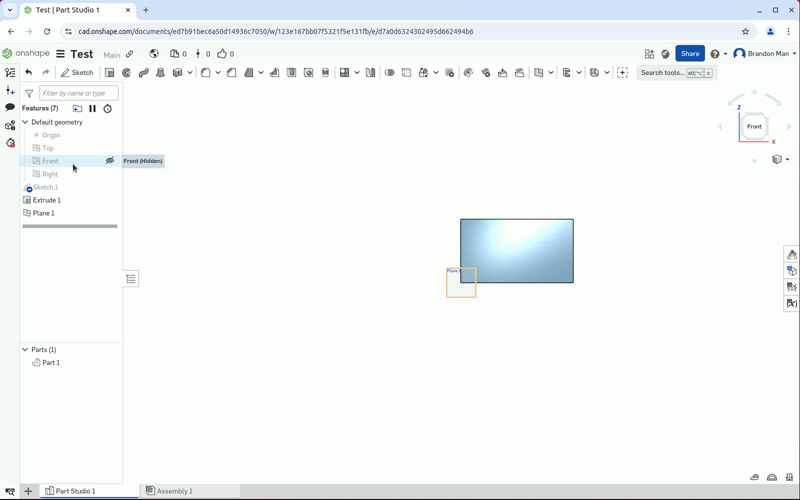
key(shift+s)
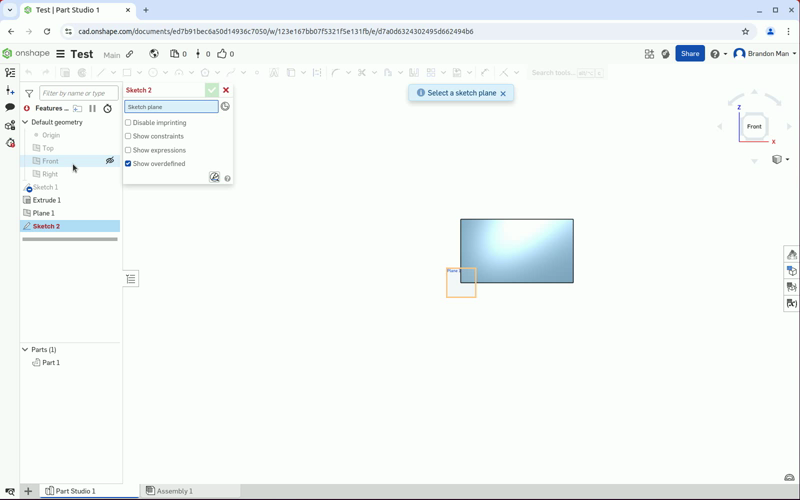
mouse_move(73, 215)
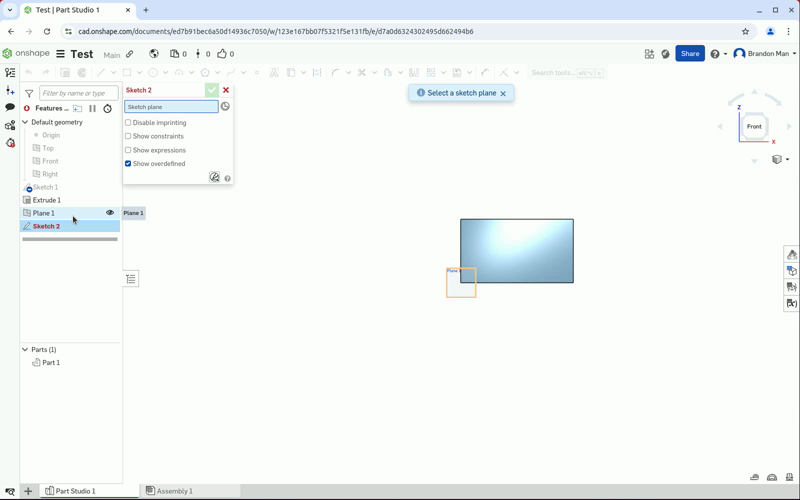
click(73, 215)
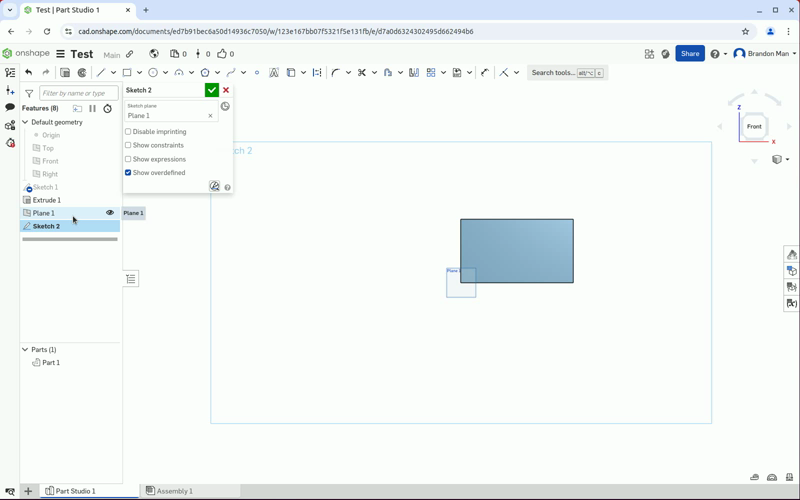
mouse_move(73, 352)
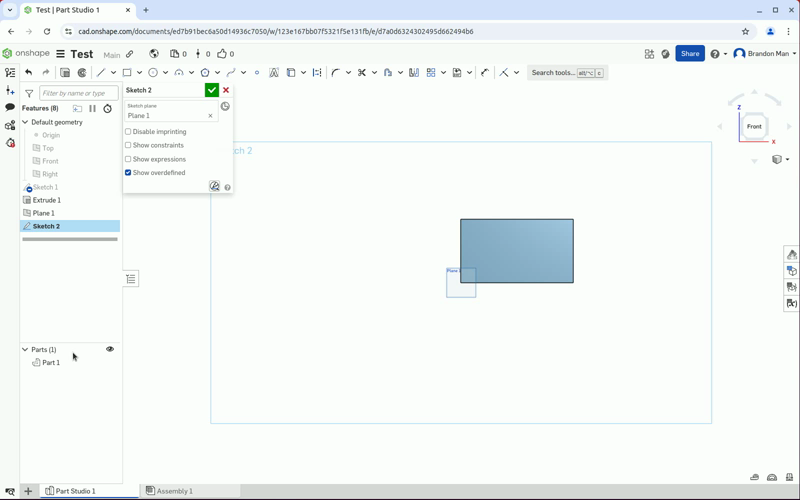
key(y)
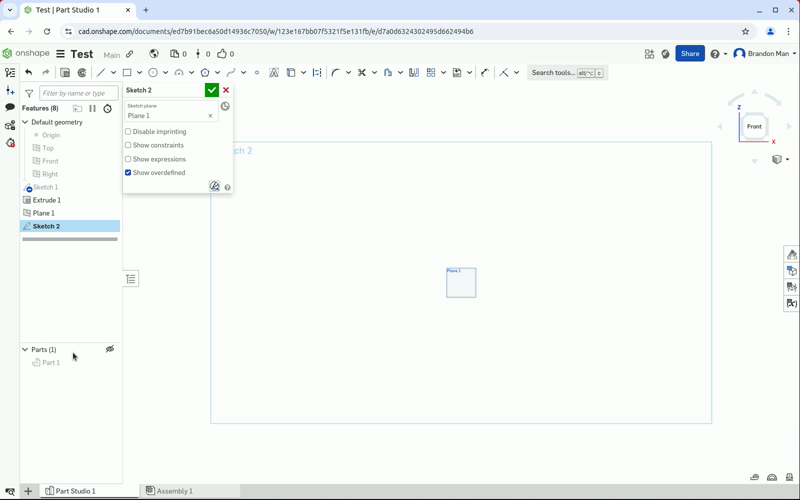
key(c)
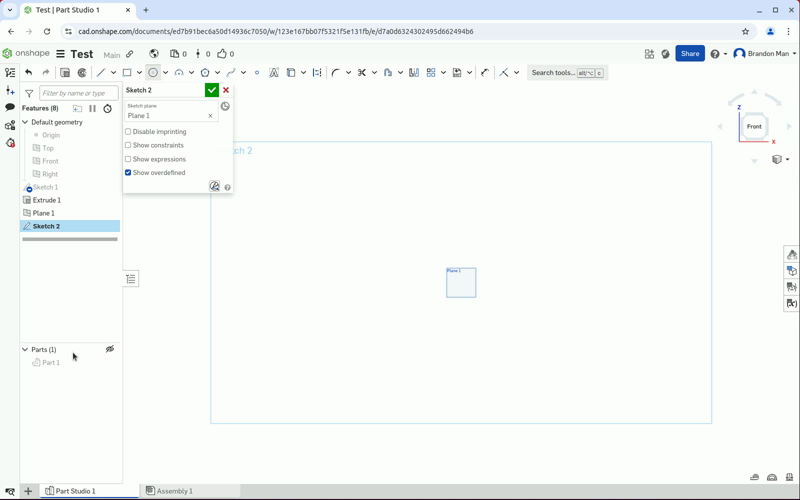
key_down(shift)
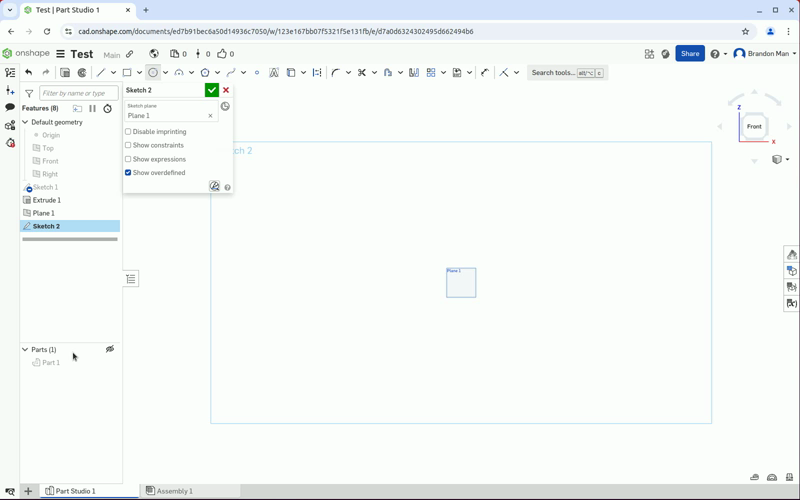
mouse_move(510, 258)
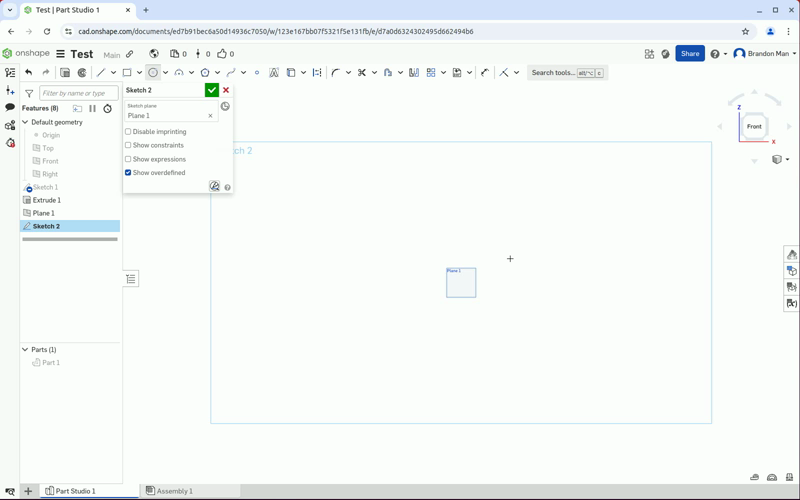
click(510, 258)
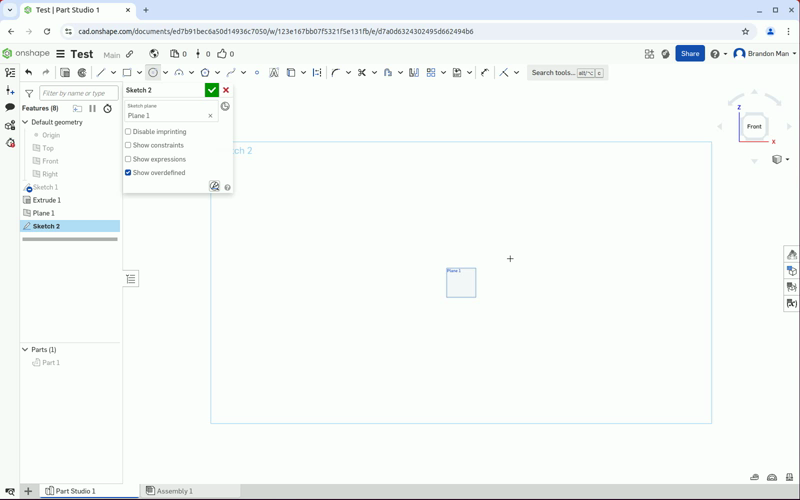
key_up(shift)
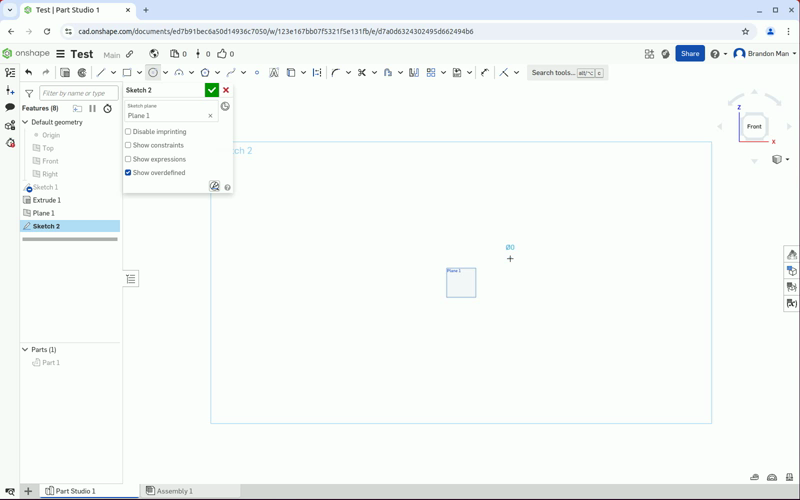
mouse_move(522, 258)
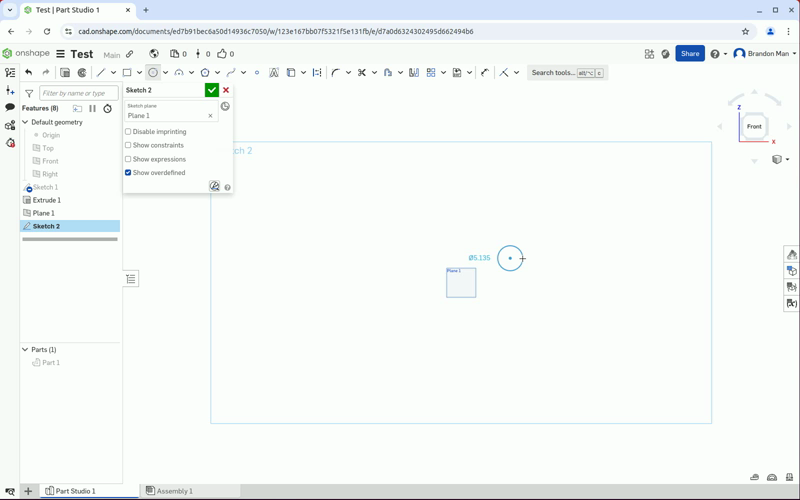
click(522, 258)
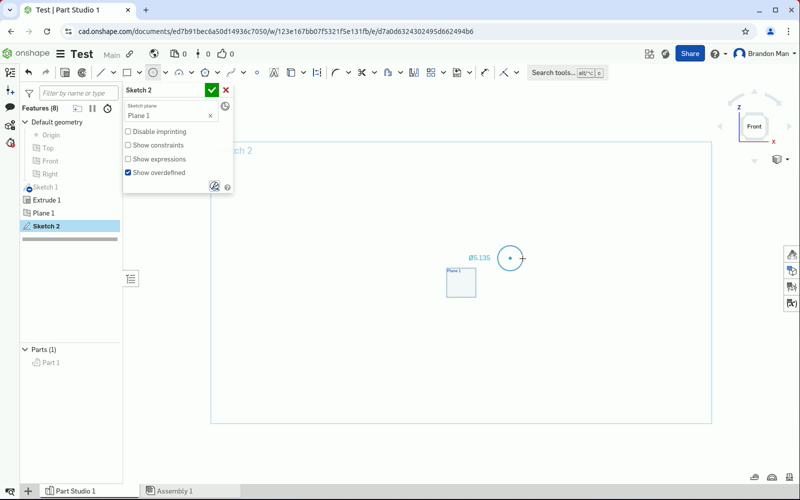
key(esc)
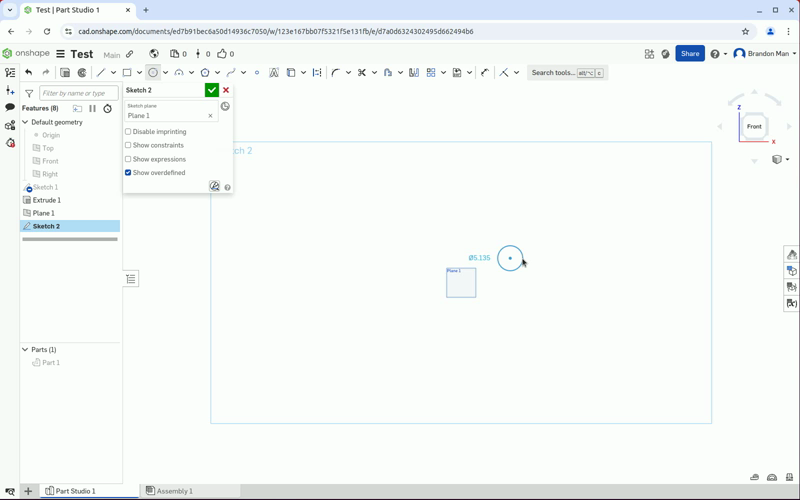
mouse_move(512, 254)
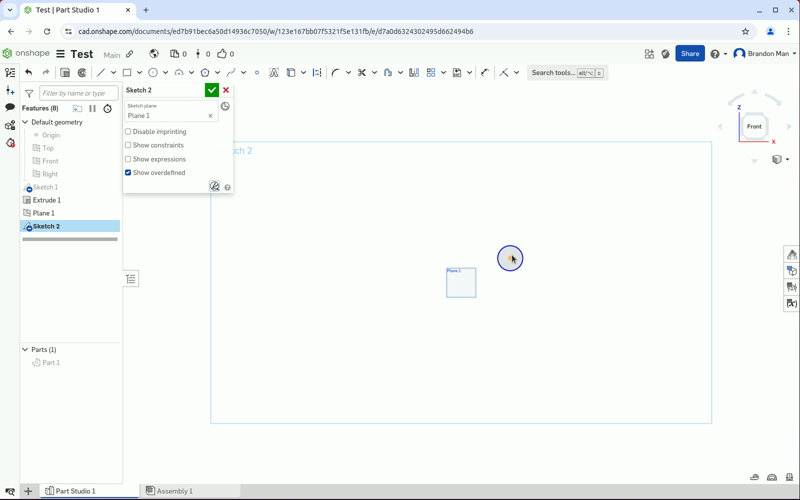
scroll(6)
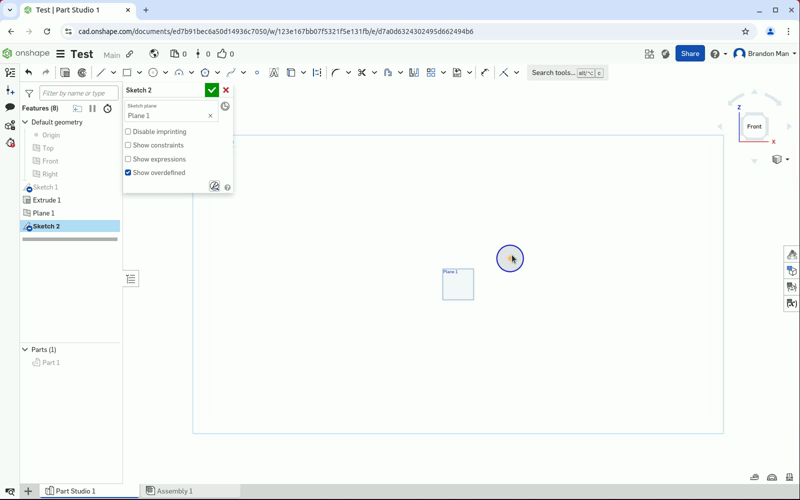
scroll(6)
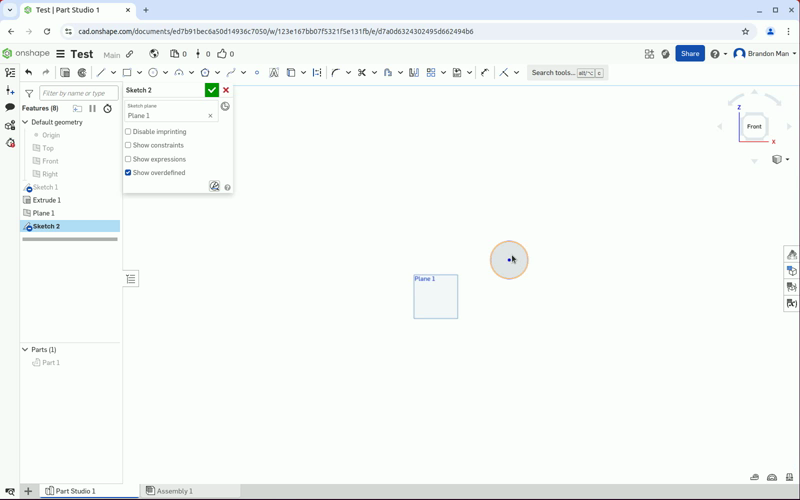
scroll(6)
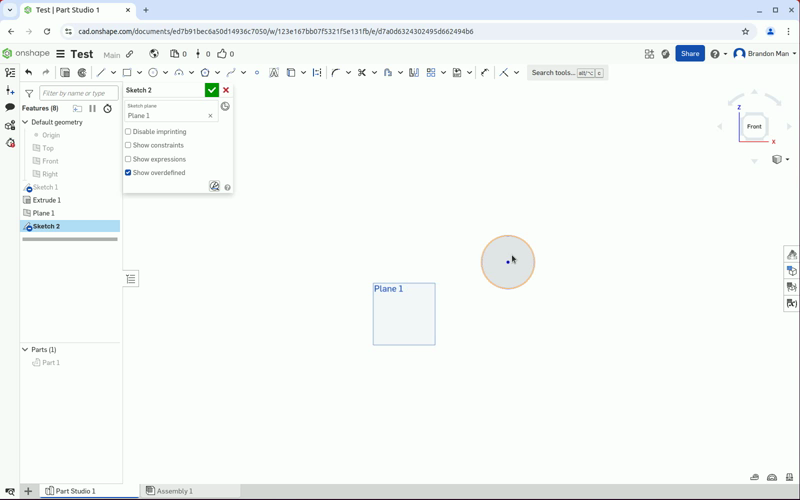
scroll(6)
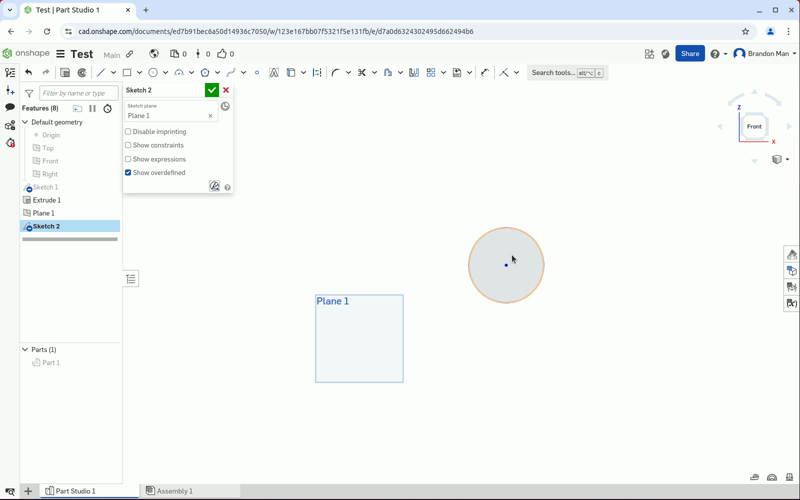
scroll(6)
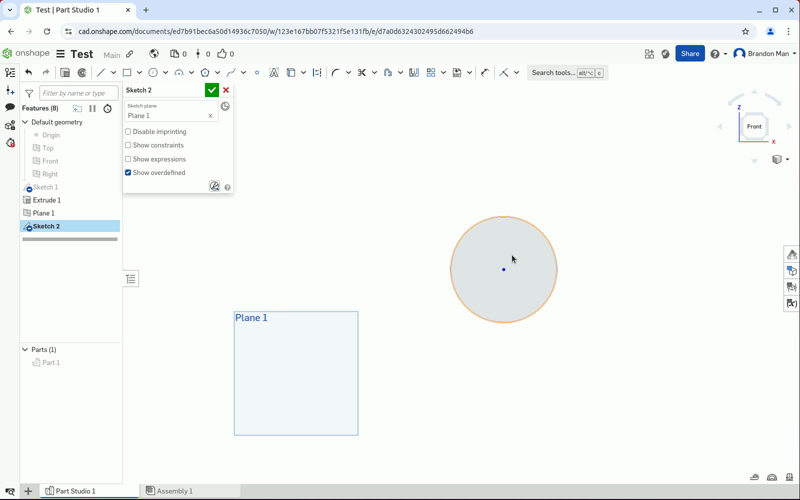
scroll(6)
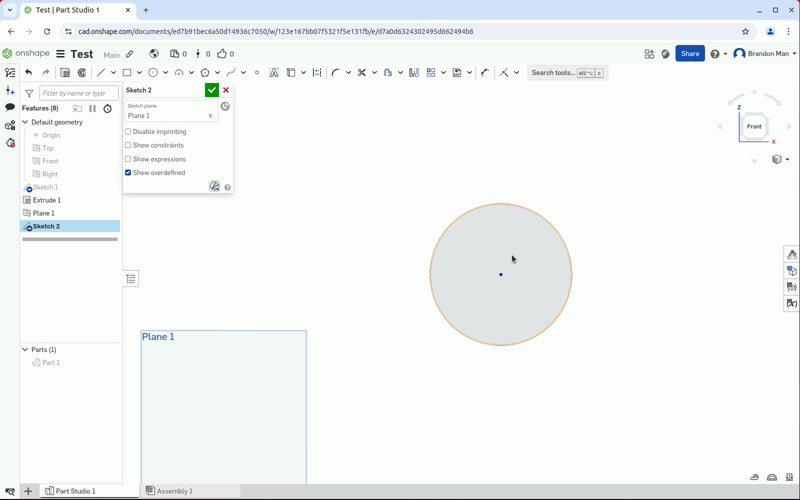
scroll(6)
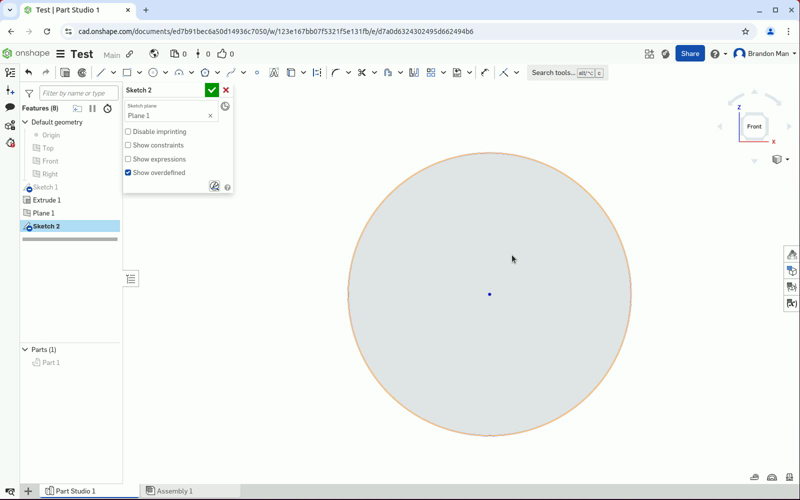
click(512, 254)
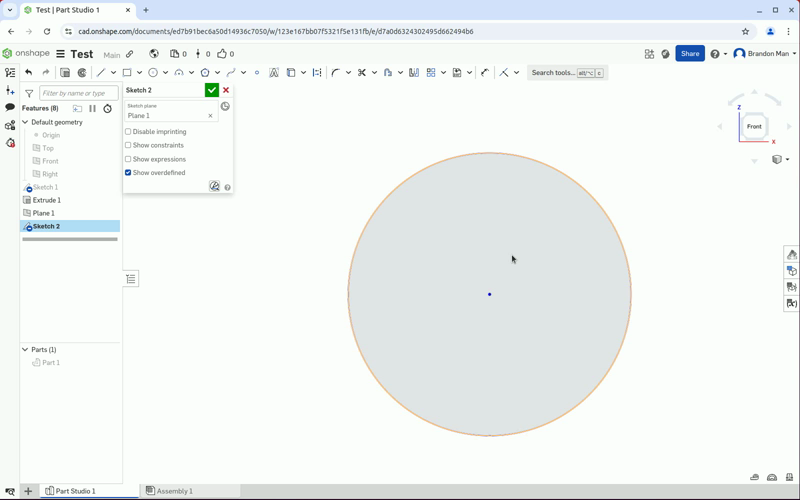
scroll(-6)
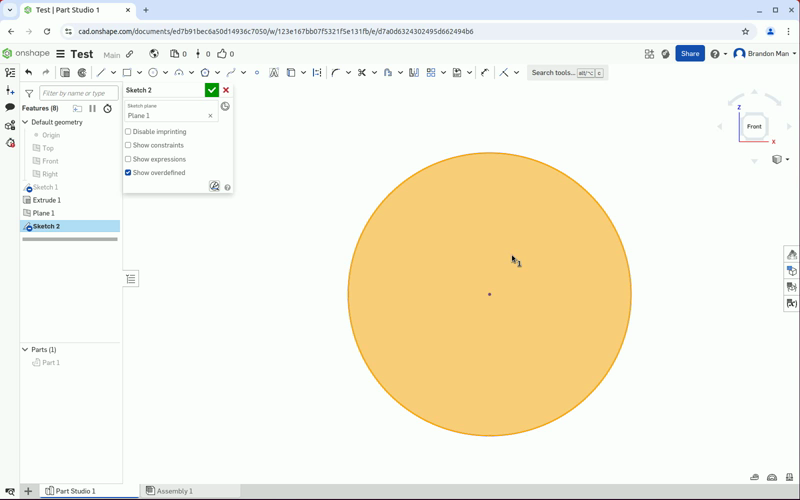
scroll(-6)
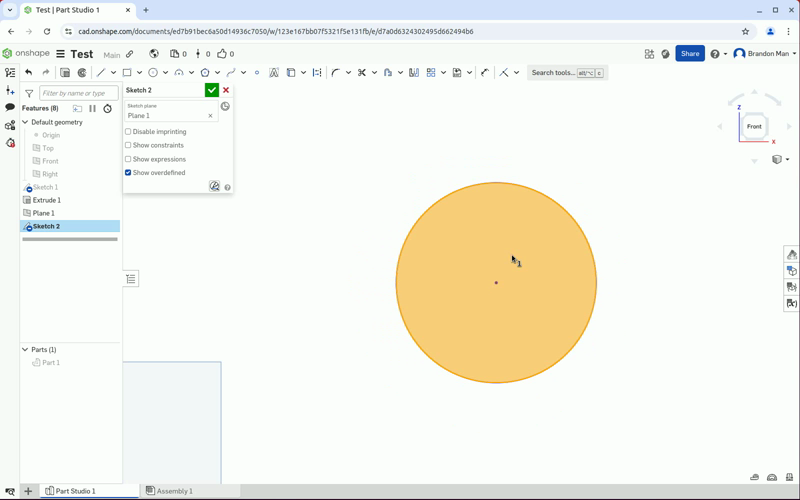
scroll(-6)
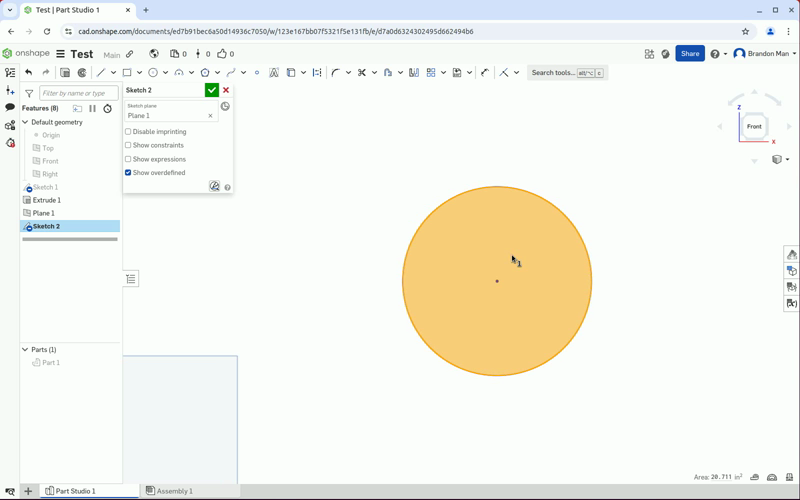
scroll(-6)
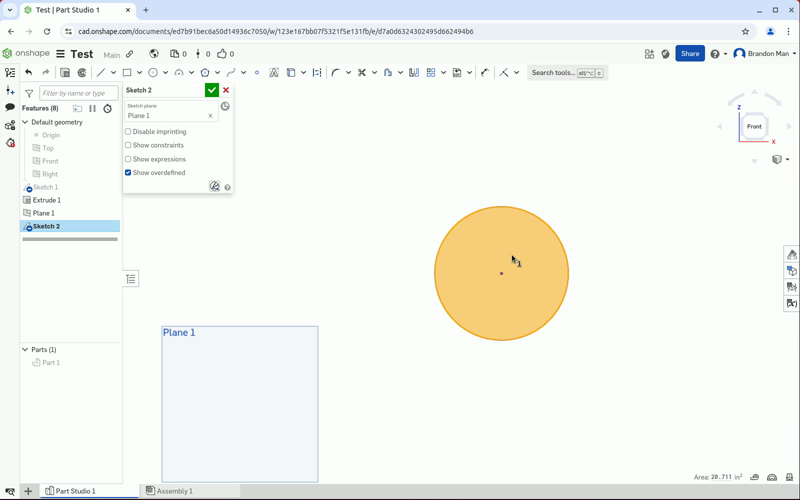
scroll(-6)
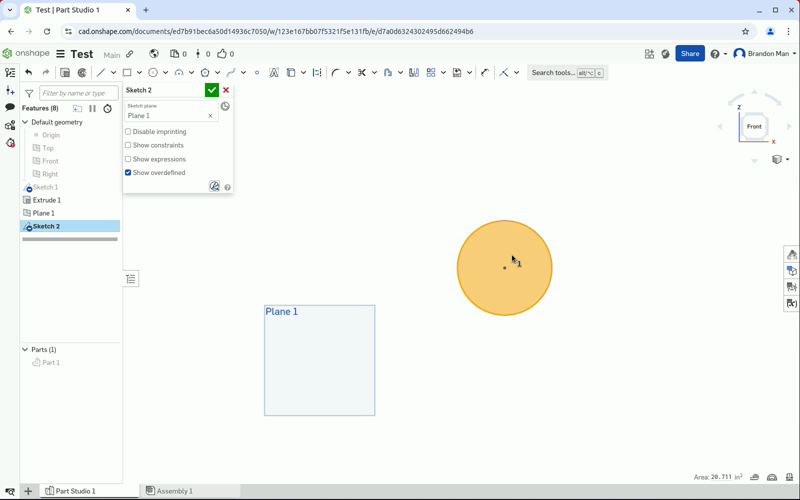
scroll(-6)
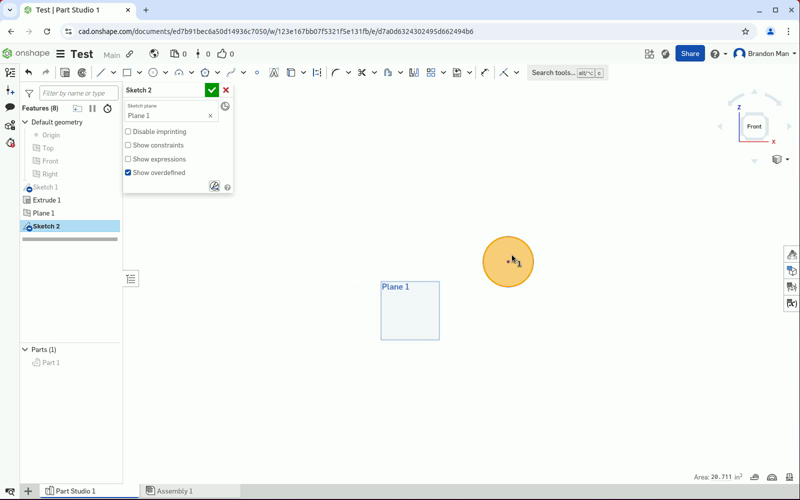
scroll(-6)
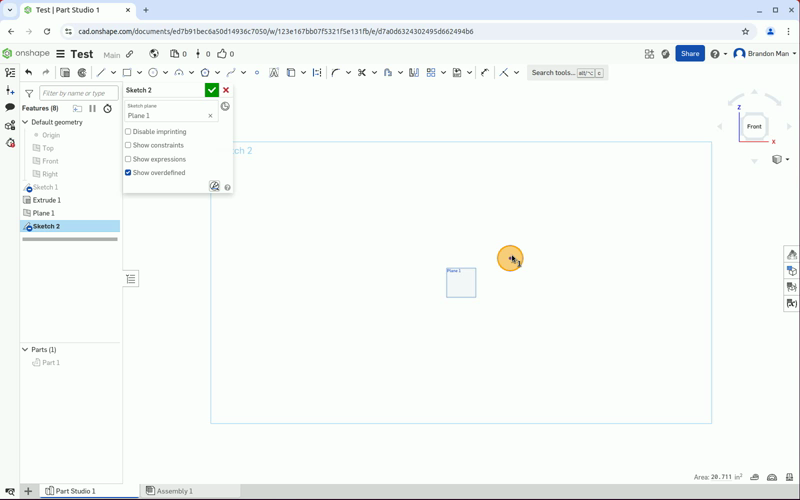
mouse_move(73, 352)
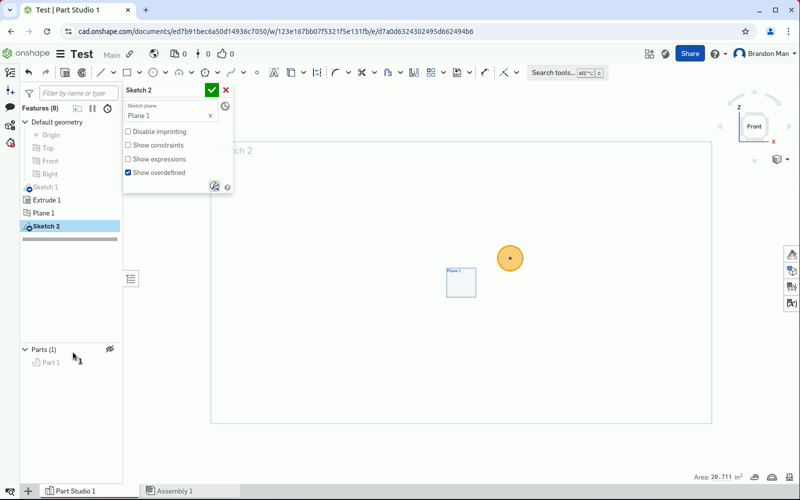
key(shift+y)
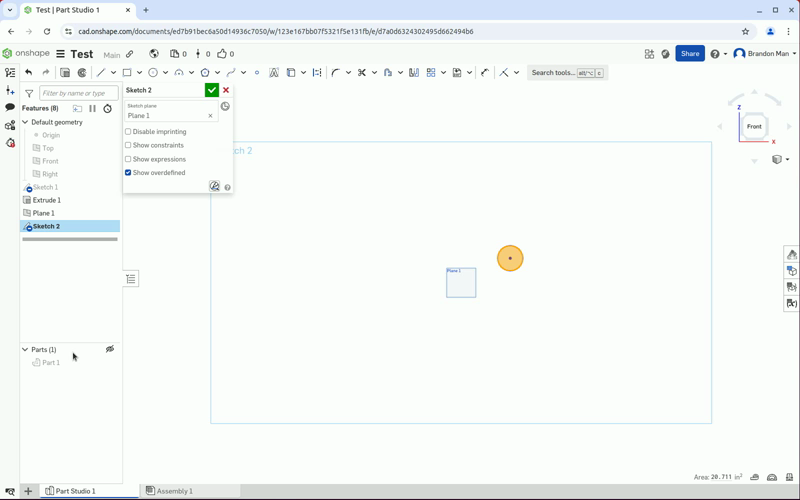
key(shift+e)
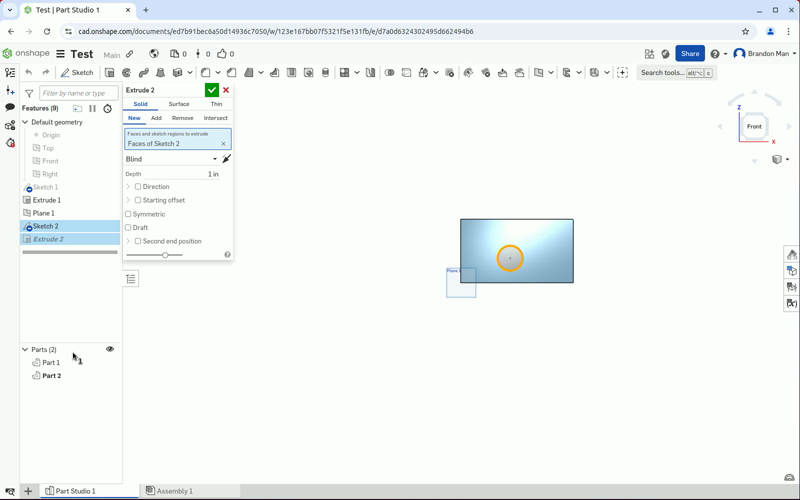
mouse_move(143, 106)
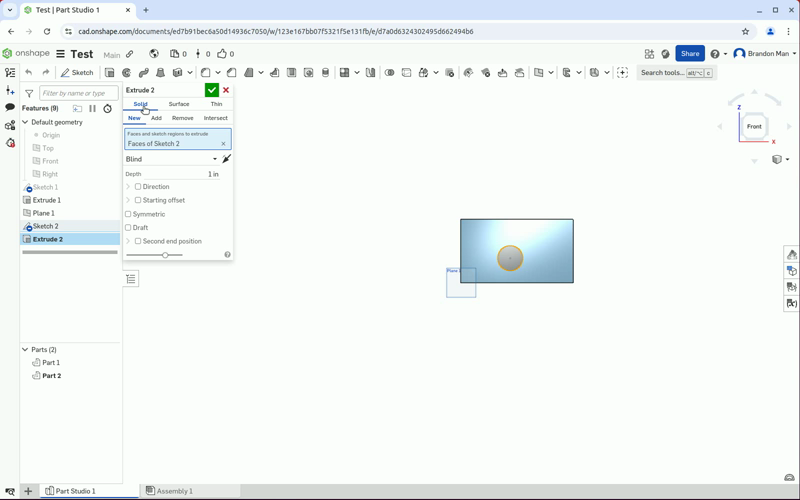
click(143, 106)
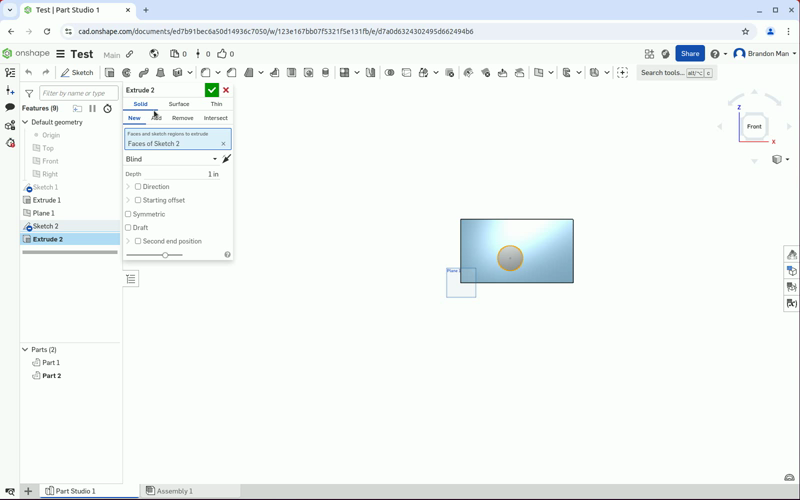
mouse_move(186, 120)
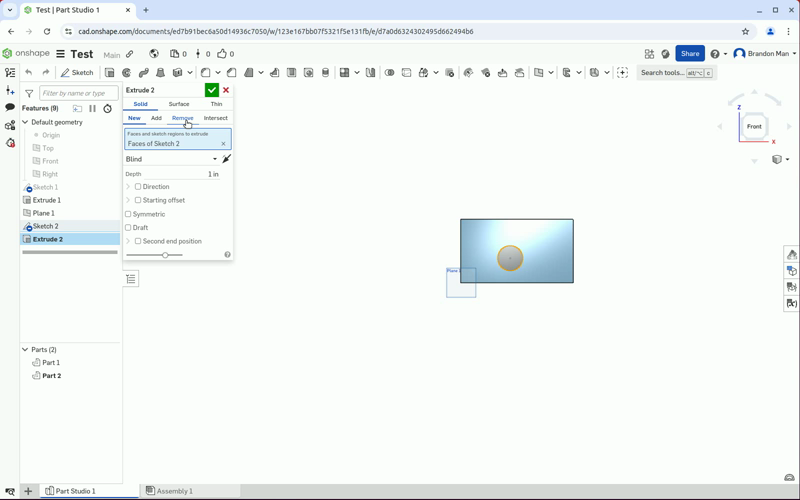
click(186, 120)
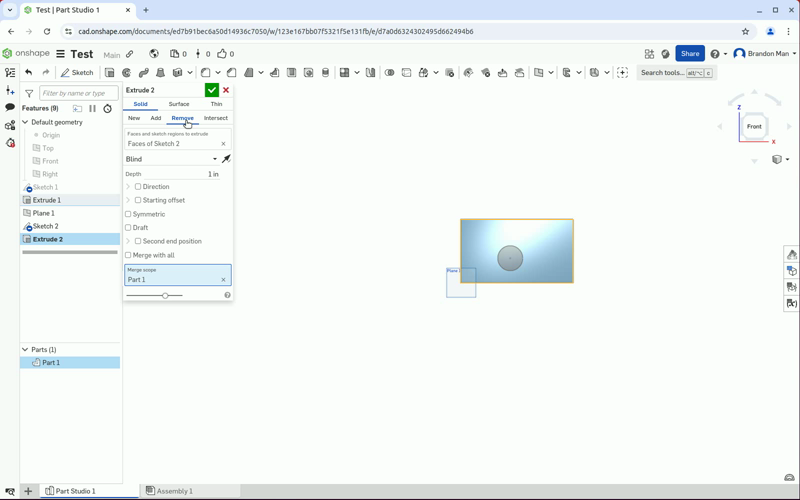
key(tab, 4)
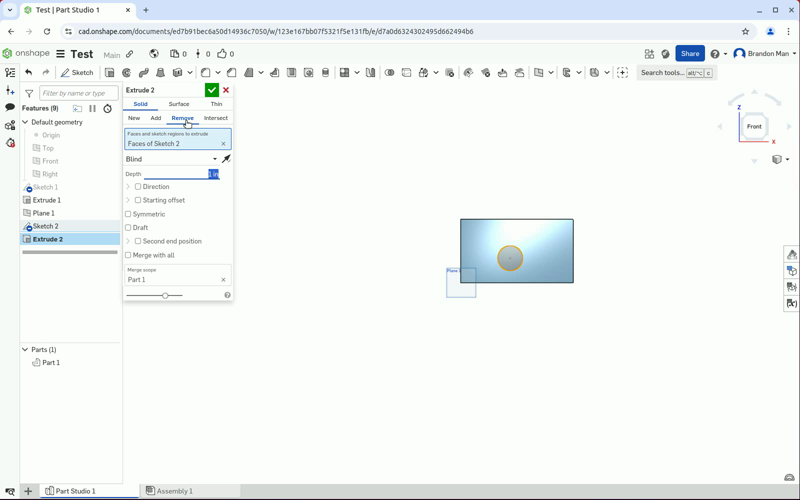
text(8.184)
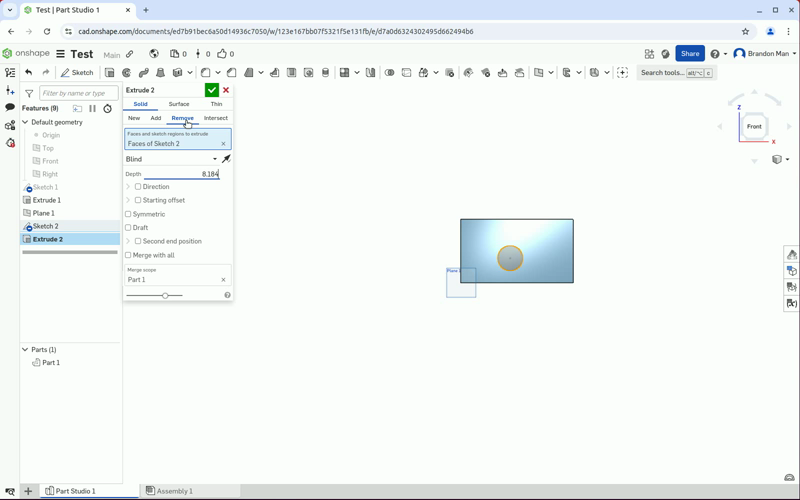
key(tab, 6)
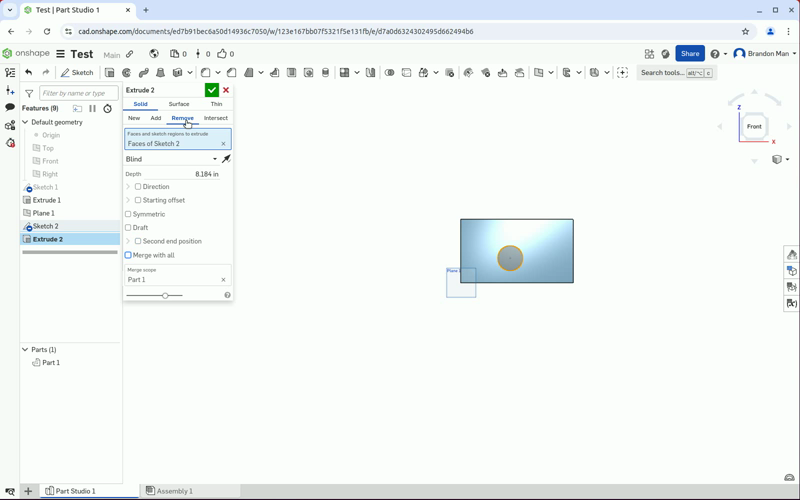
key(space)
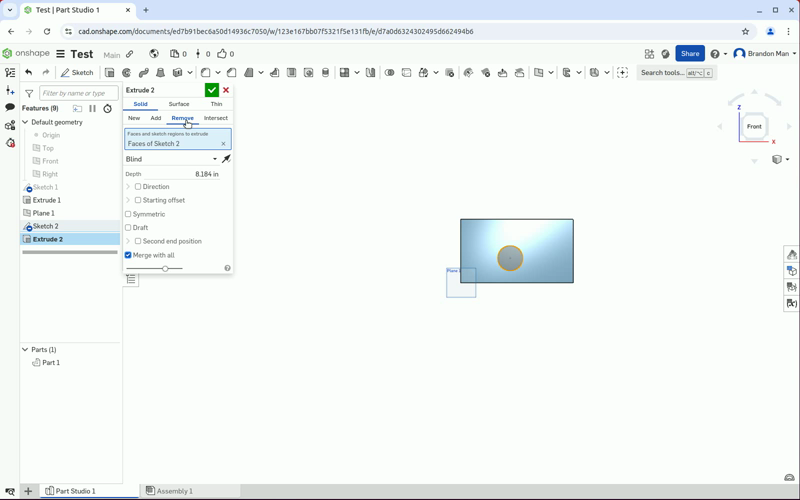
key(enter)
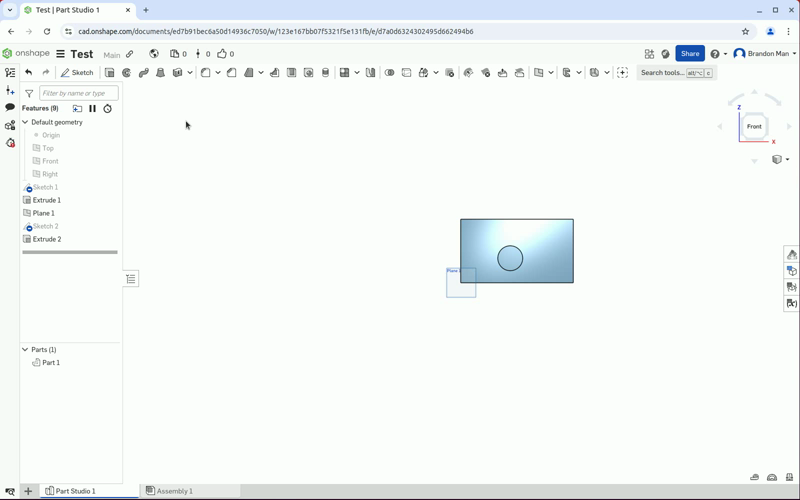
key(shift+h)
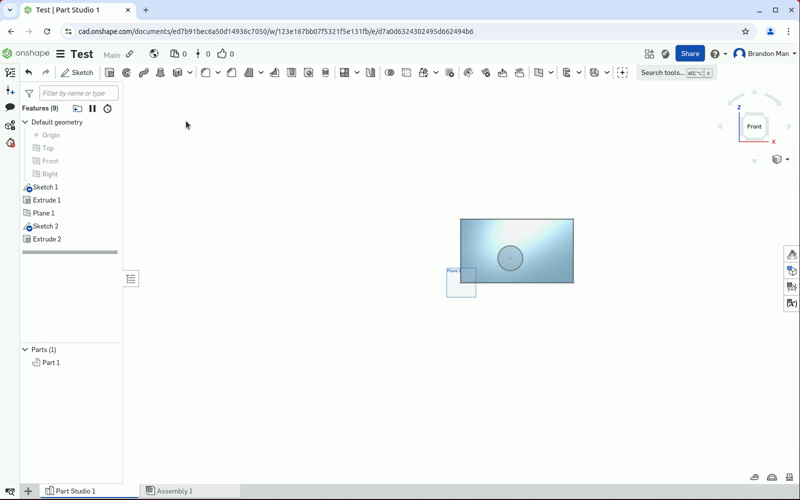
key(shift+h)
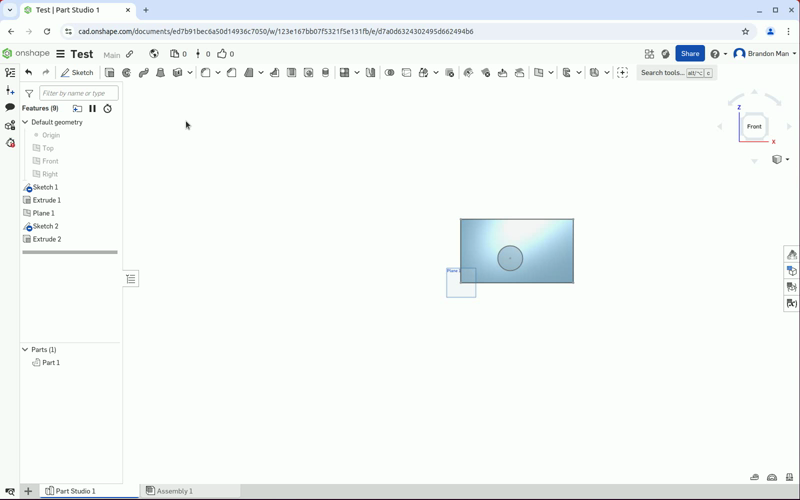
key(shift+7)
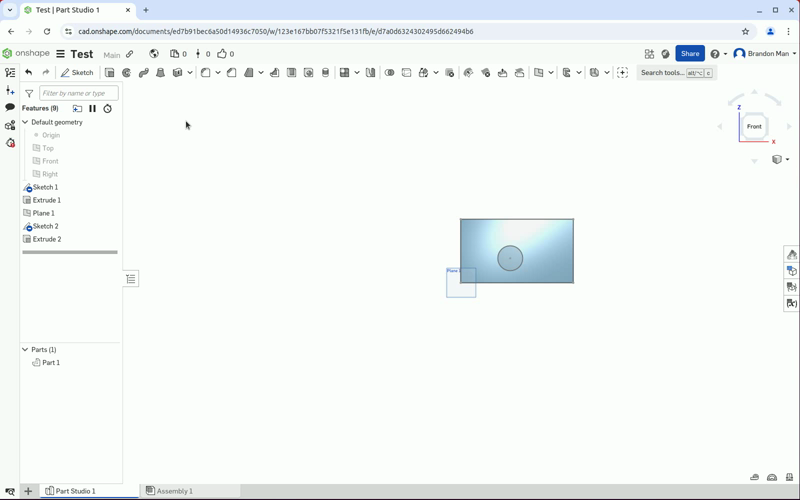
key(left, 2)
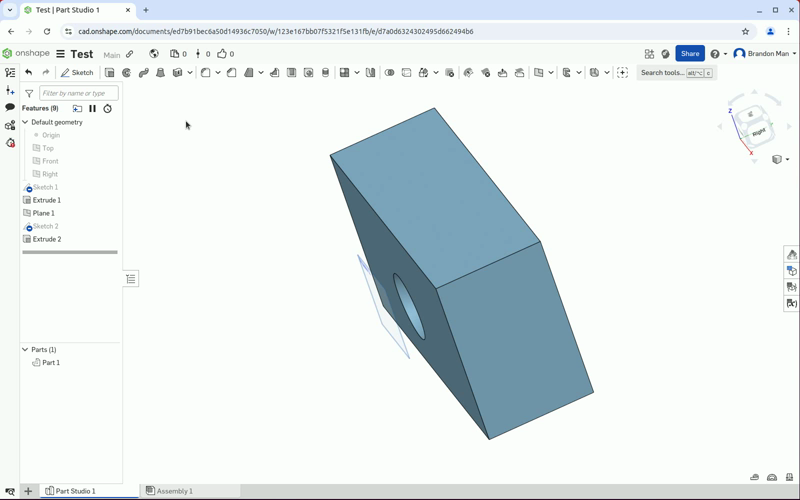
key(down, 2)
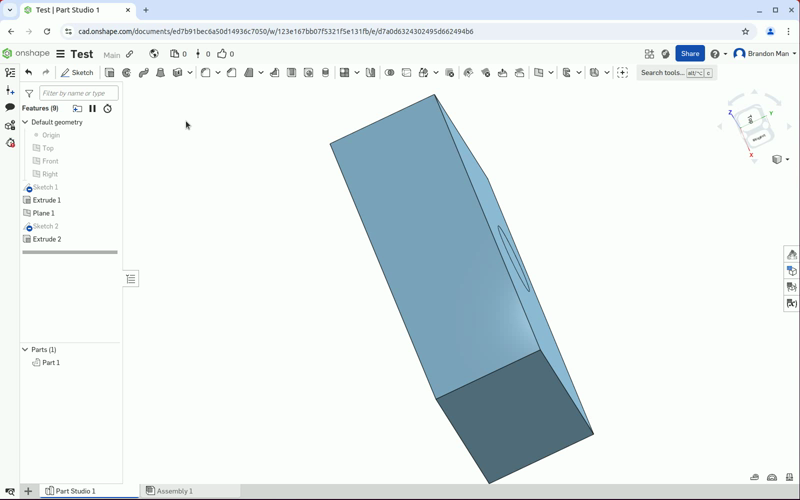
key(up, 2)
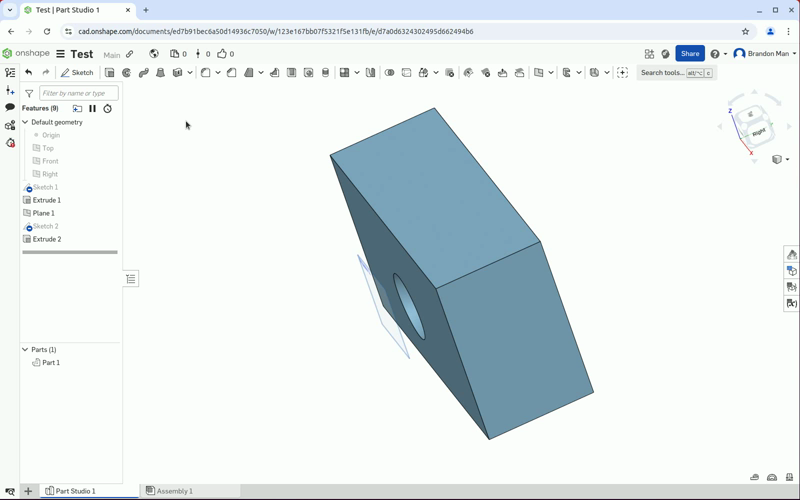
key(right, 2)
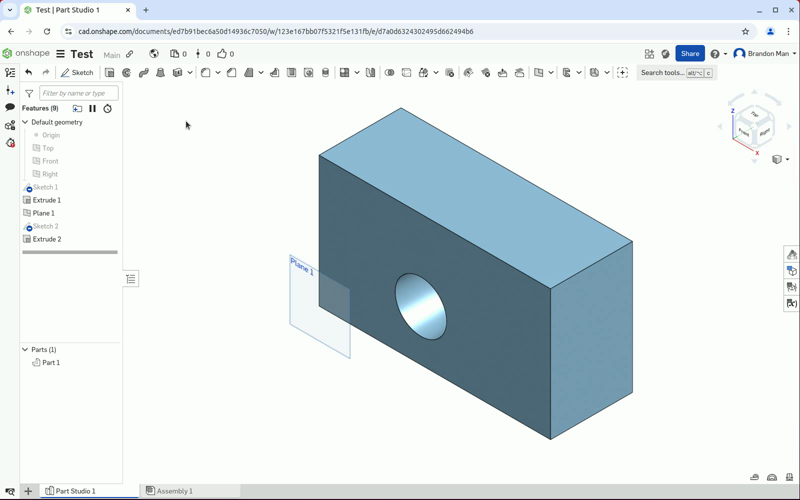
mouse_move(73, 189)
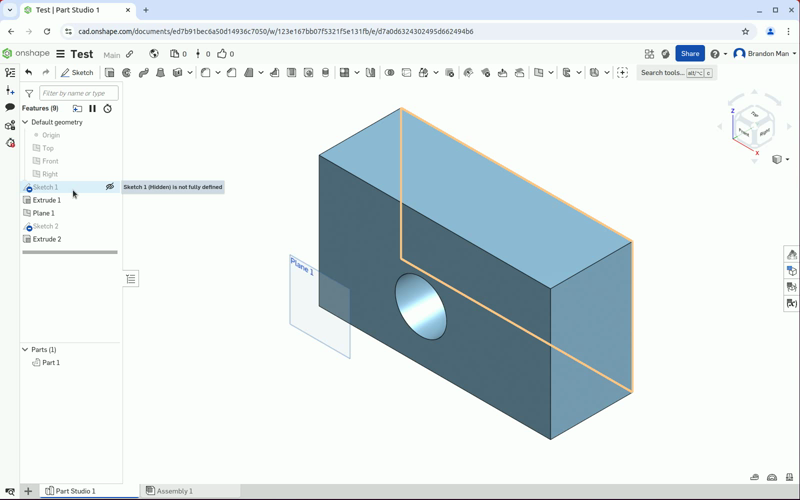
click(73, 189)